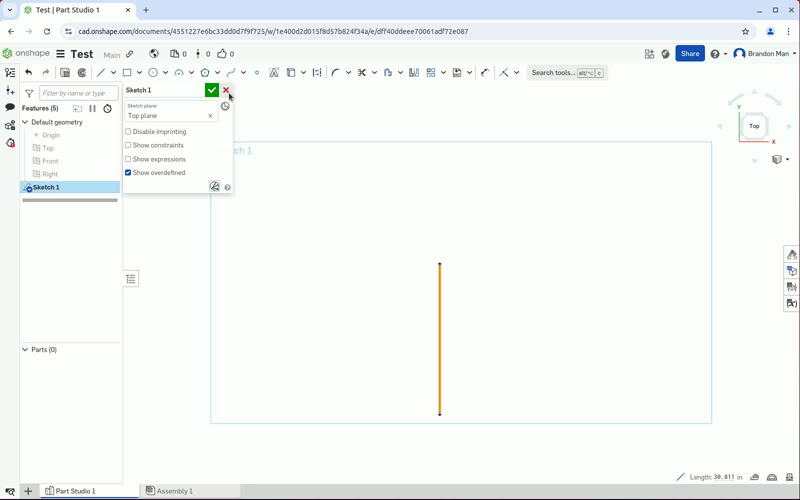
key(shift+h)
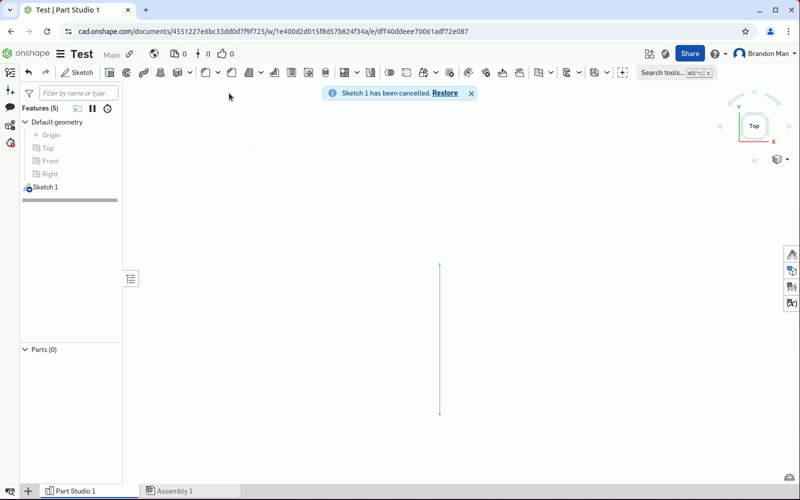
key(shift+s)
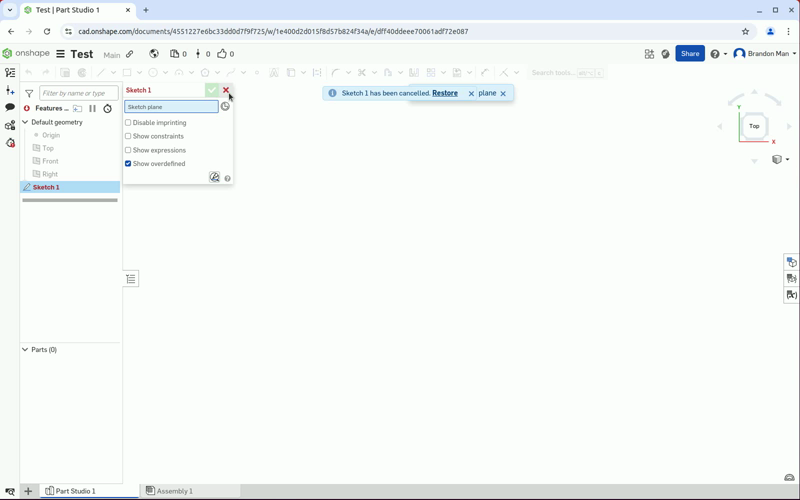
mouse_move(73, 150)
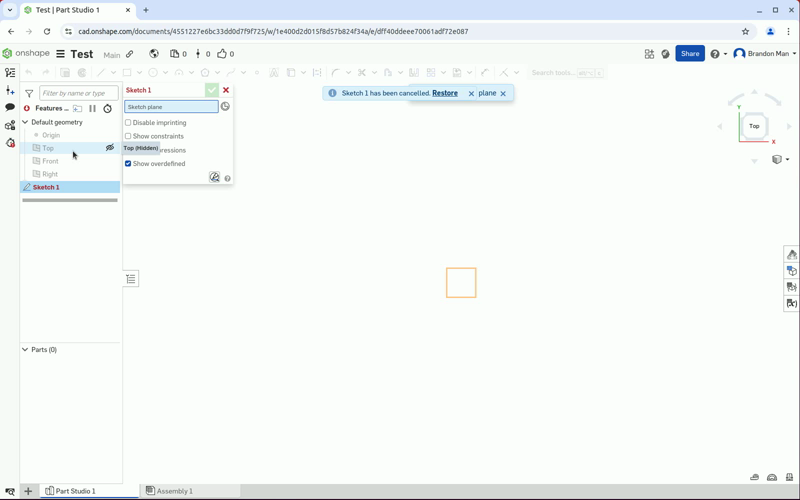
click(73, 150)
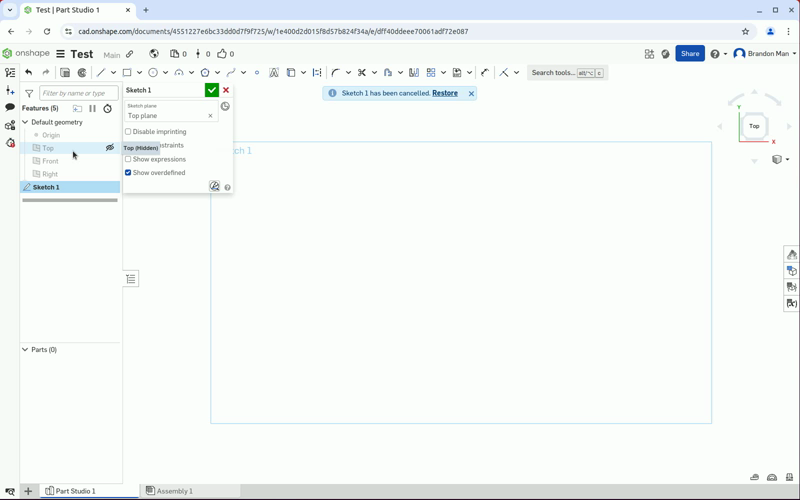
mouse_move(73, 352)
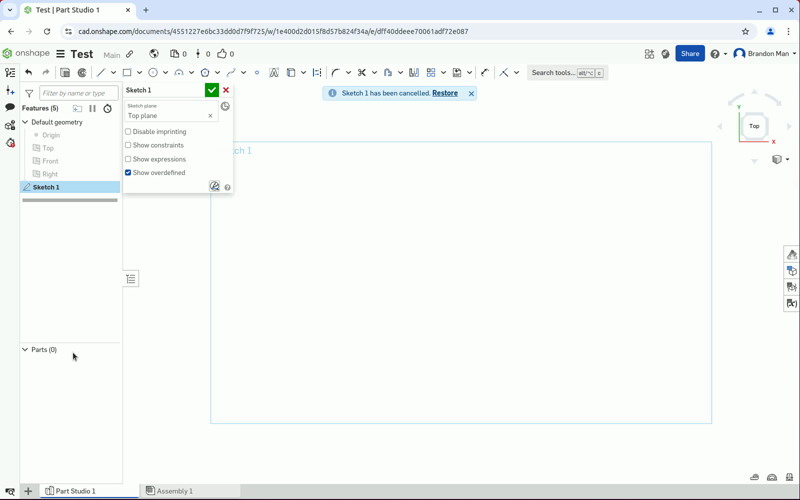
key(y)
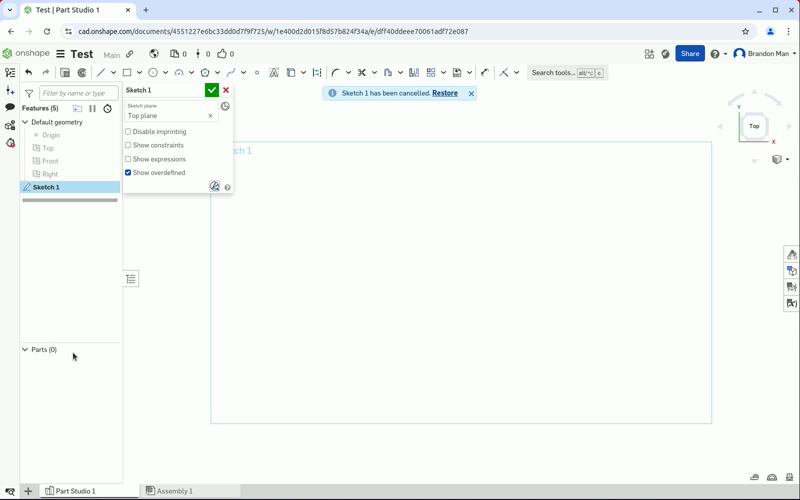
key(l)
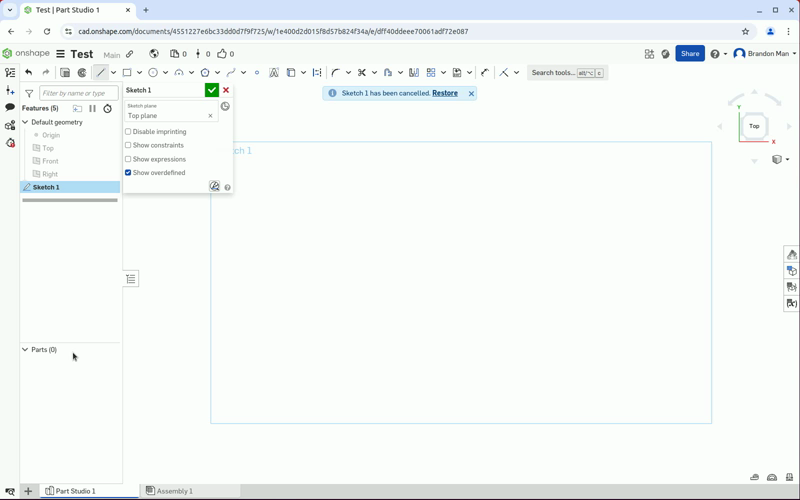
key_down(shift)
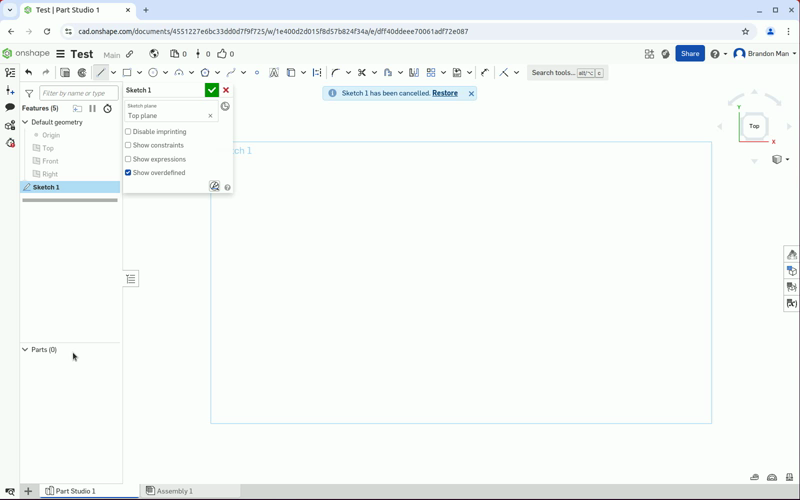
mouse_move(460, 282)
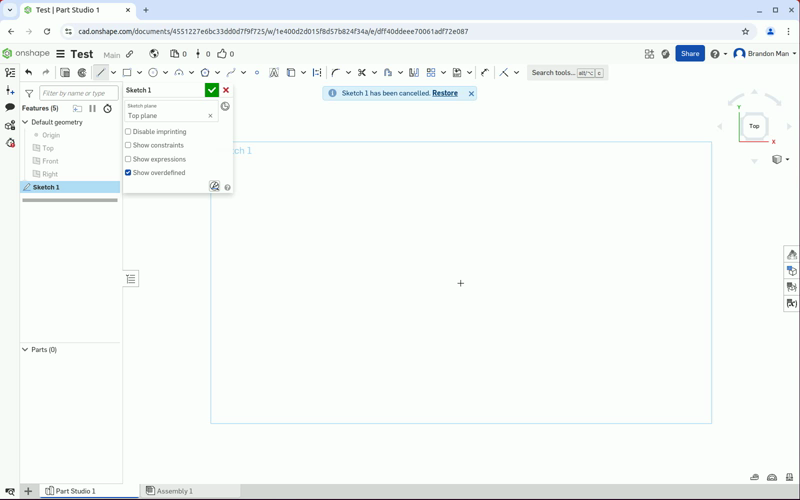
click(460, 282)
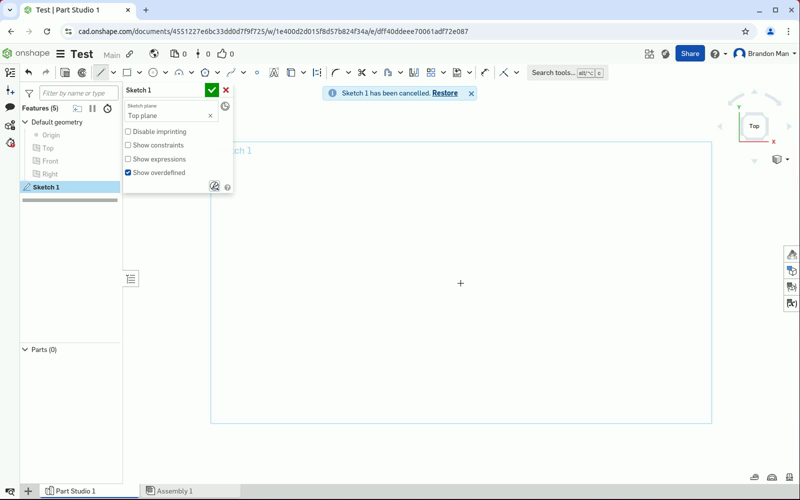
key_up(shift)
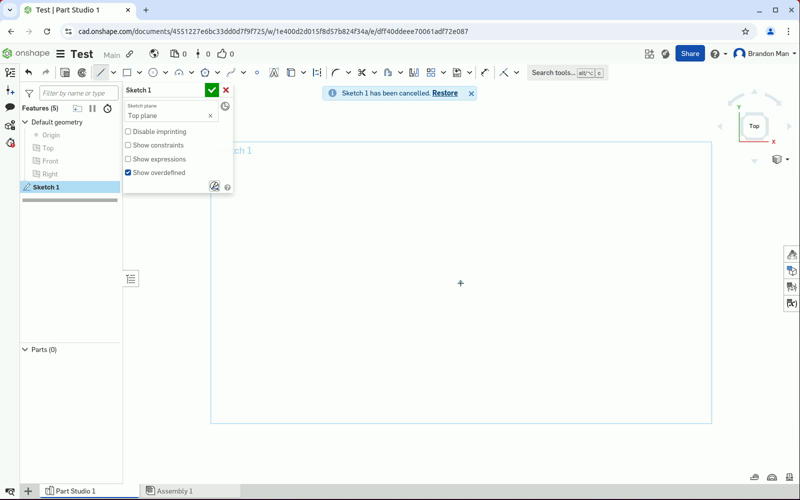
key_down(shift)
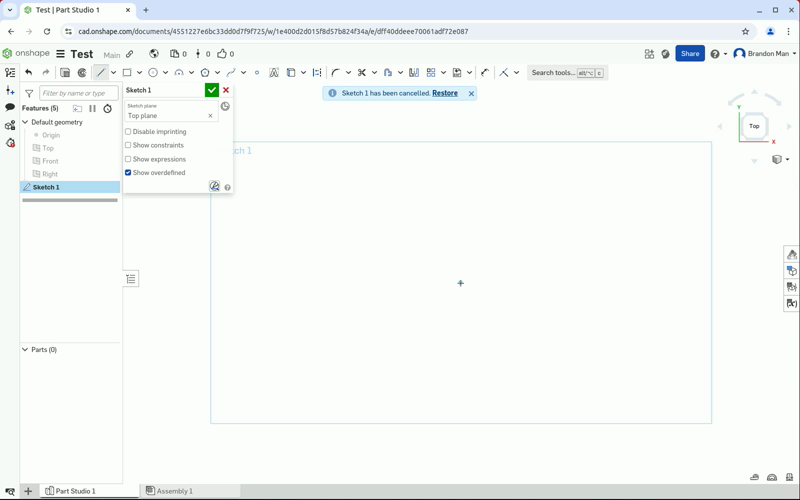
mouse_move(535, 282)
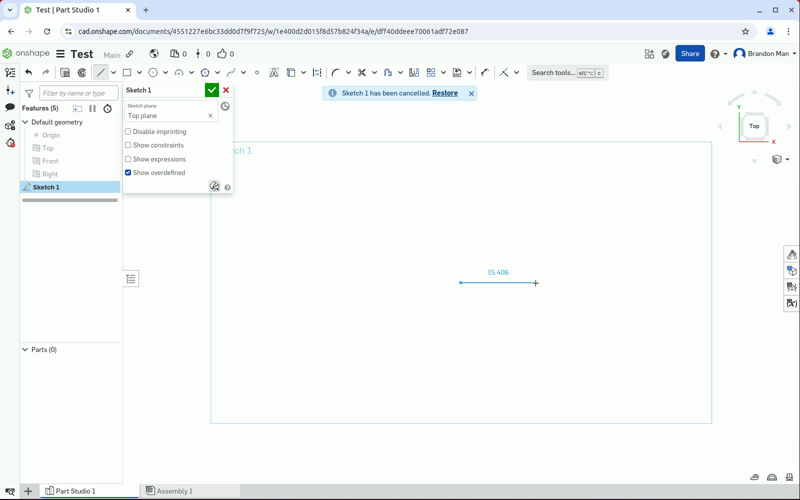
click(535, 282)
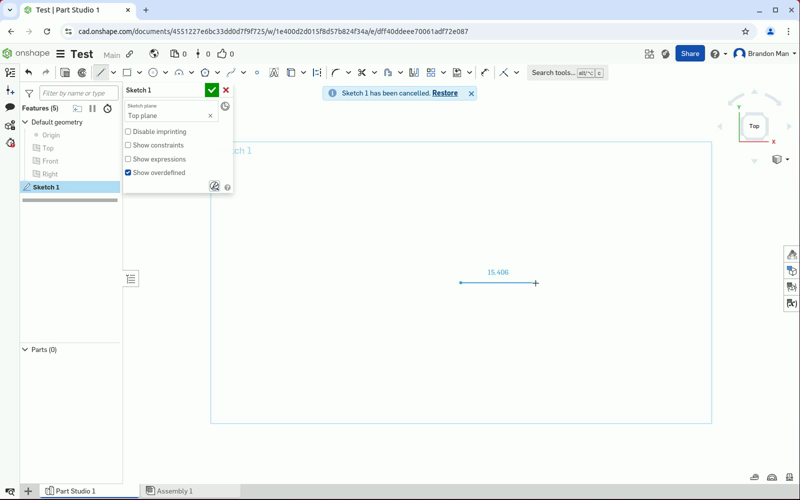
key_up(shift)
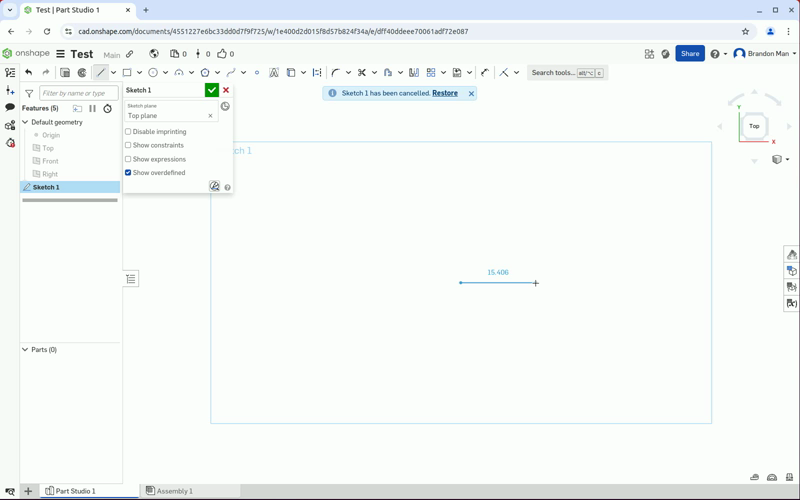
key_down(shift)
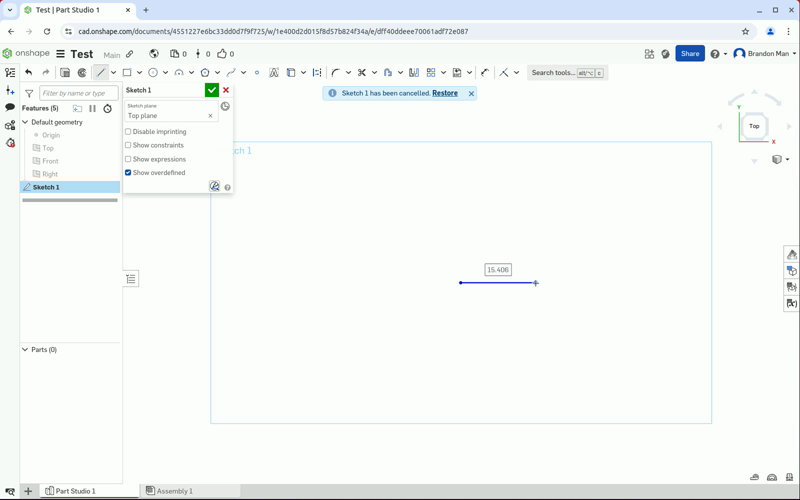
mouse_move(535, 170)
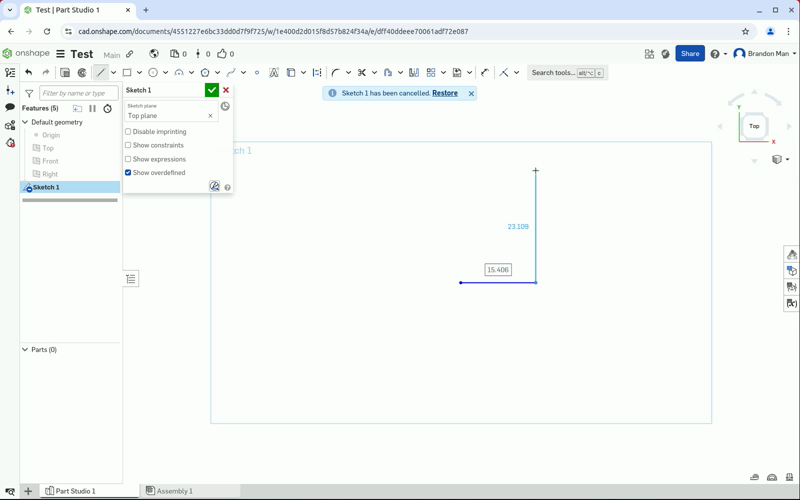
click(535, 170)
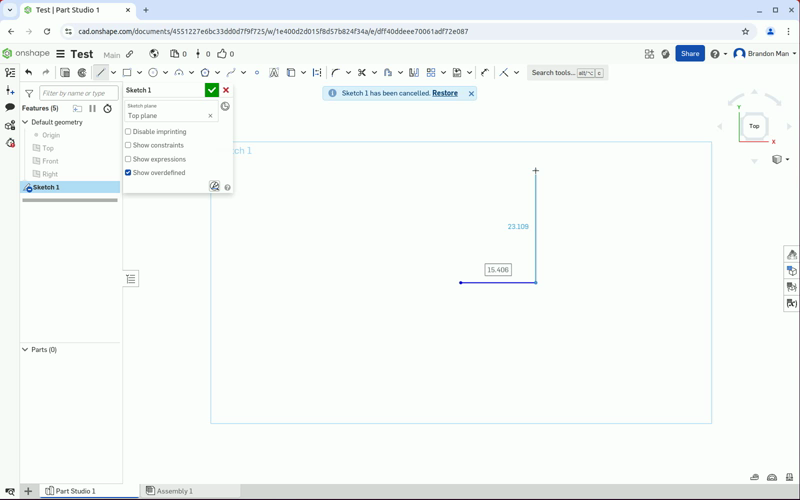
key_up(shift)
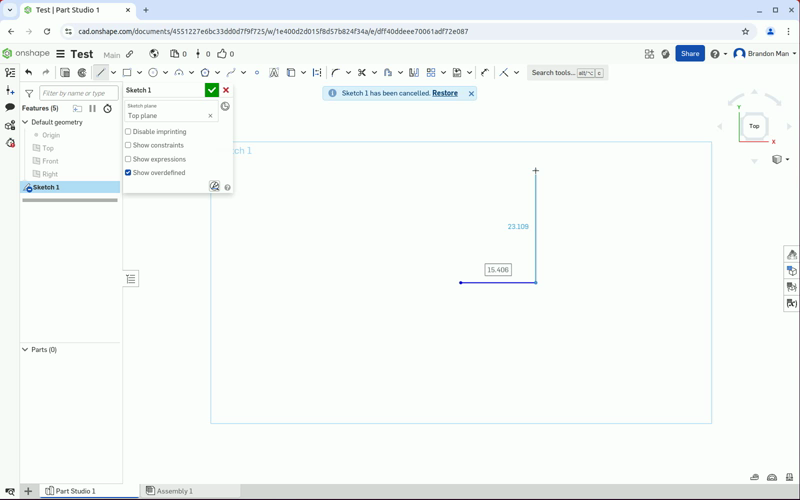
key_down(shift)
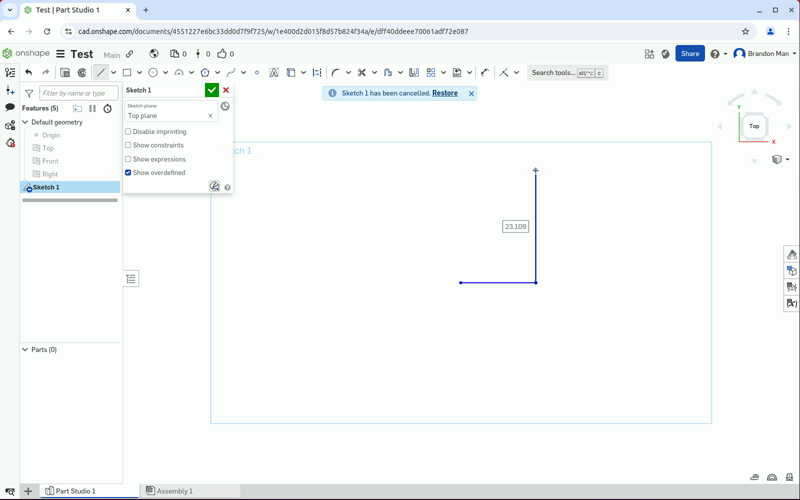
mouse_move(460, 170)
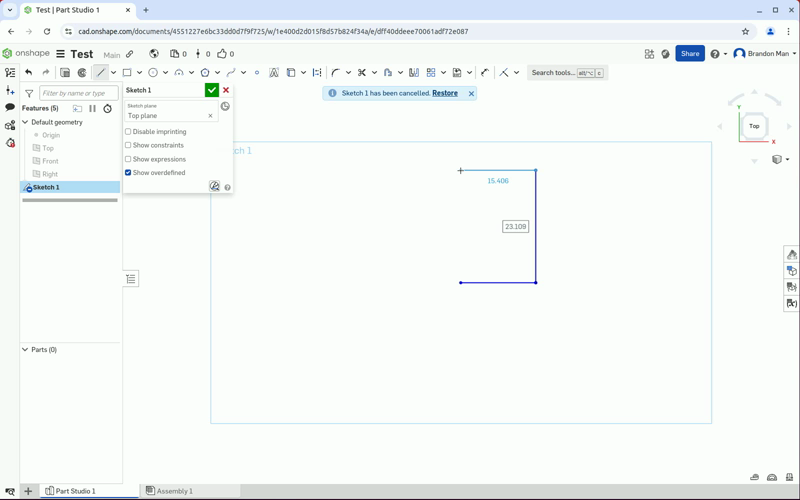
click(460, 170)
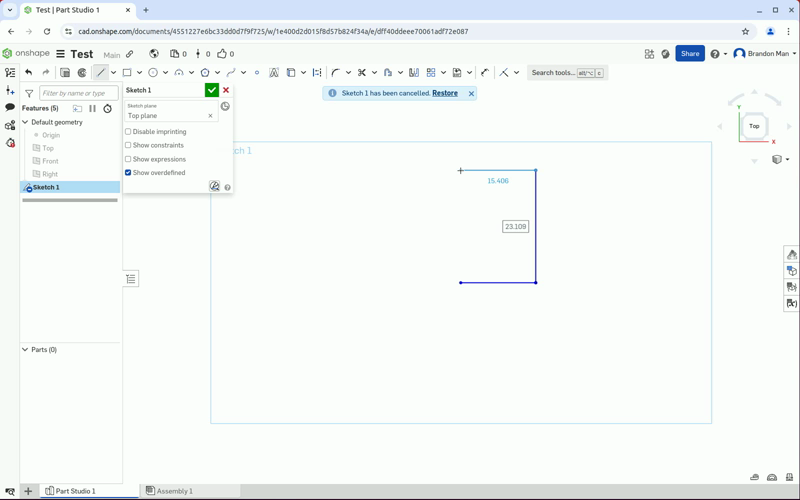
key_up(shift)
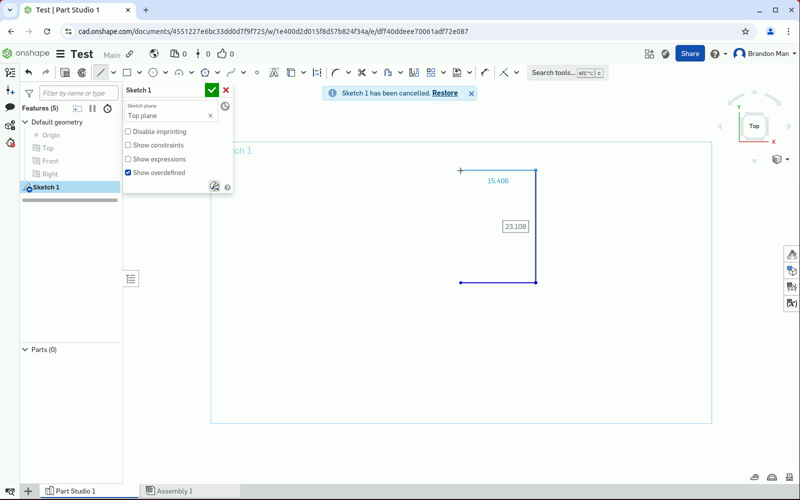
key_down(shift)
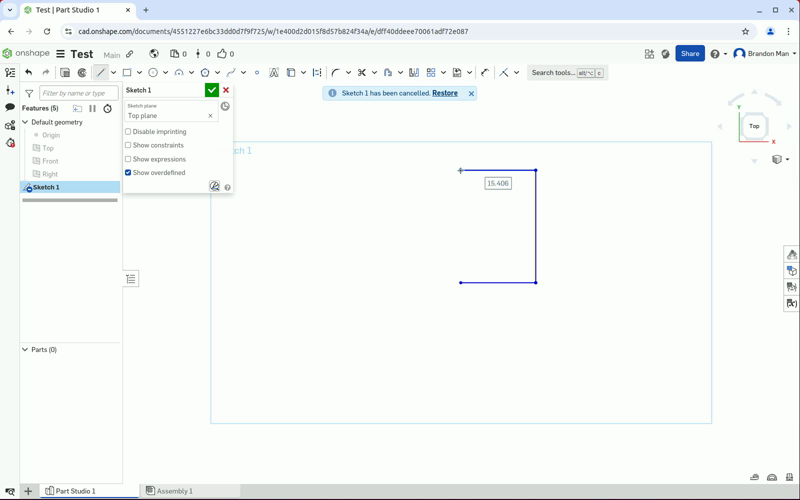
mouse_move(460, 282)
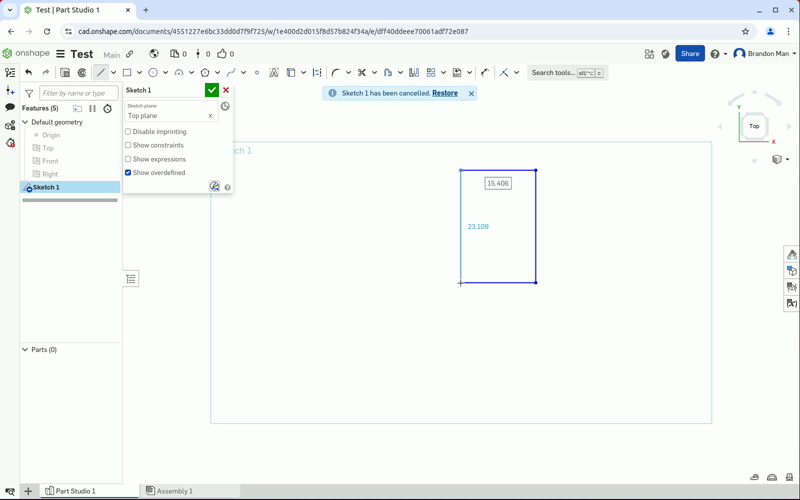
key_up(shift)
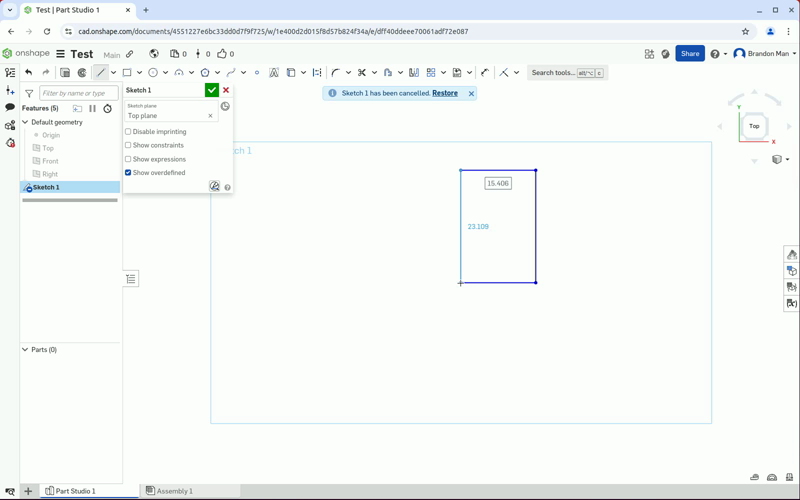
click(460, 282)
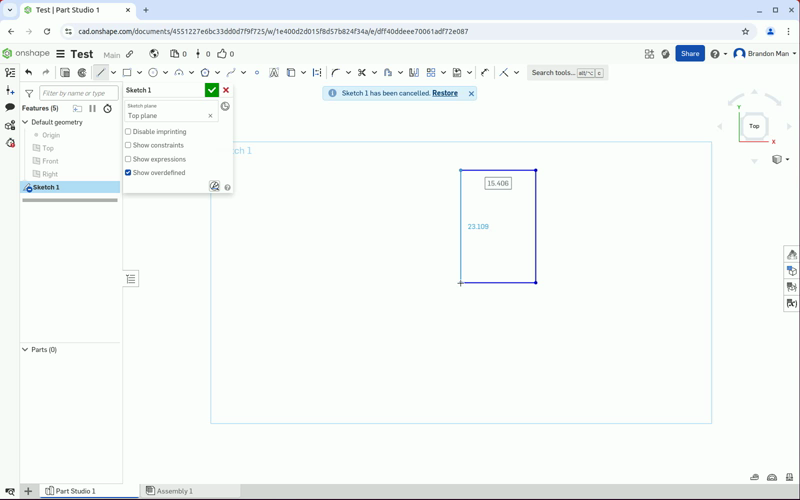
key(esc)
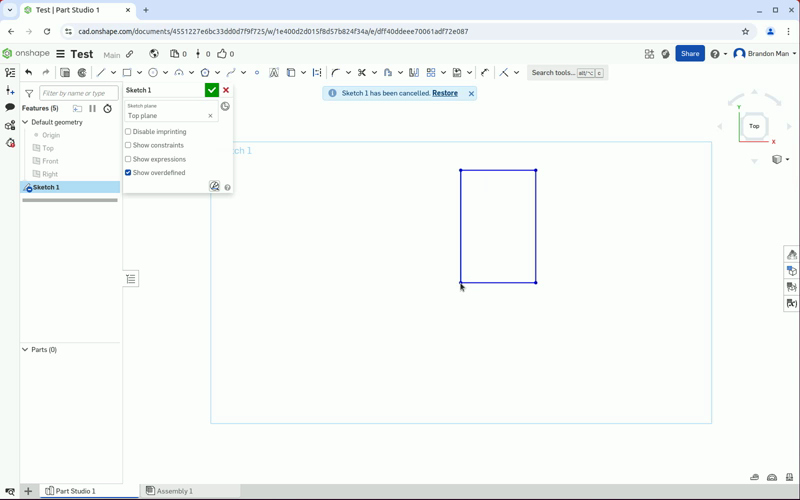
mouse_move(471, 249)
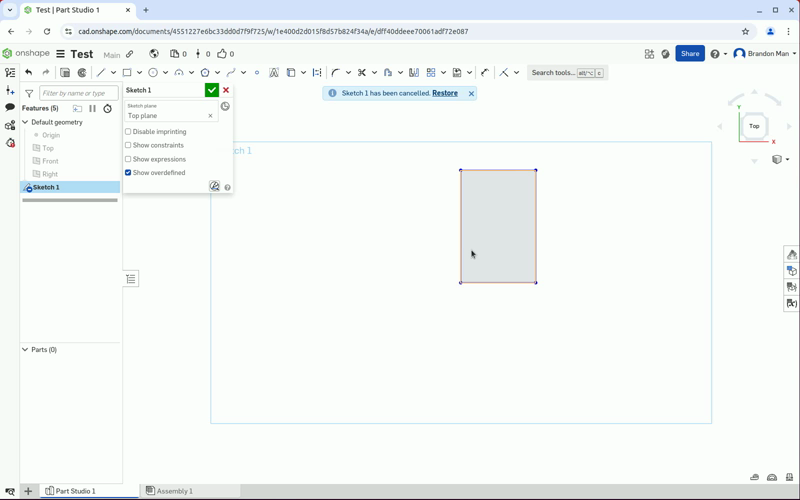
click(471, 249)
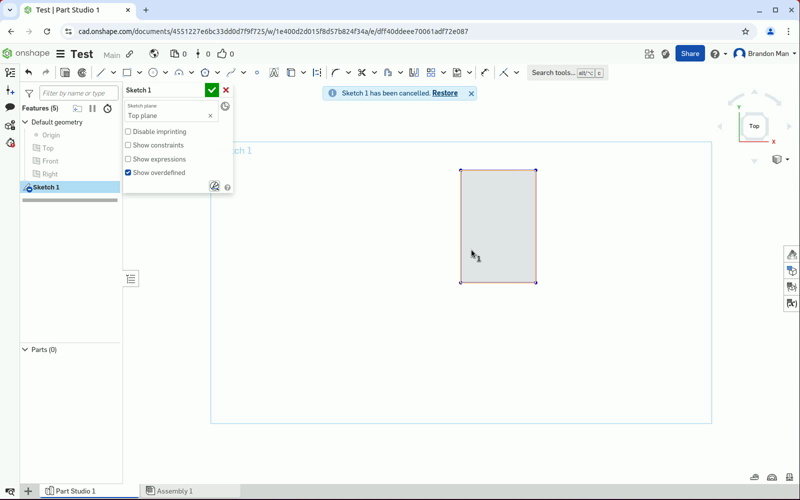
mouse_move(73, 352)
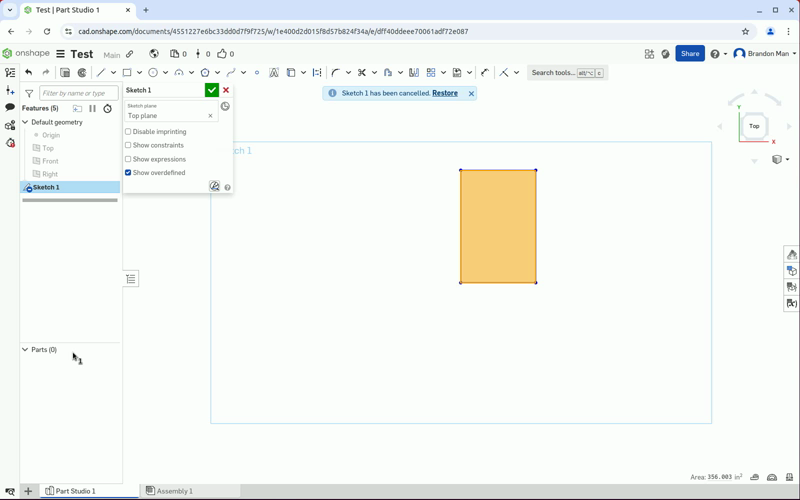
key(shift+y)
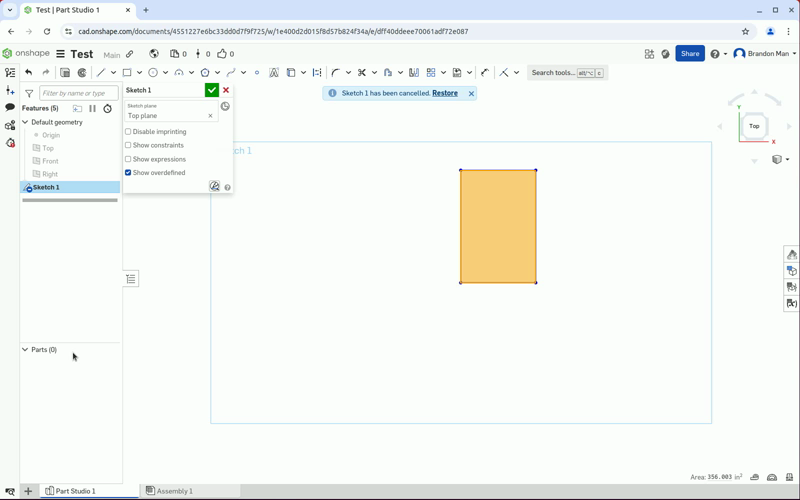
key(shift+e)
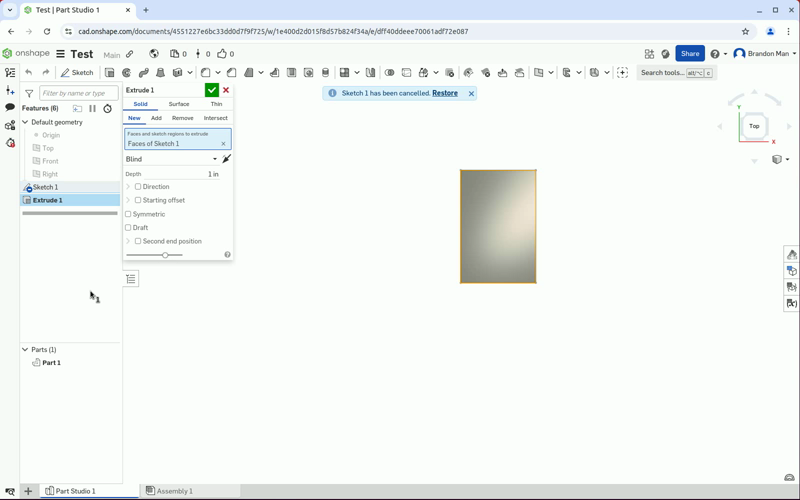
mouse_move(143, 106)
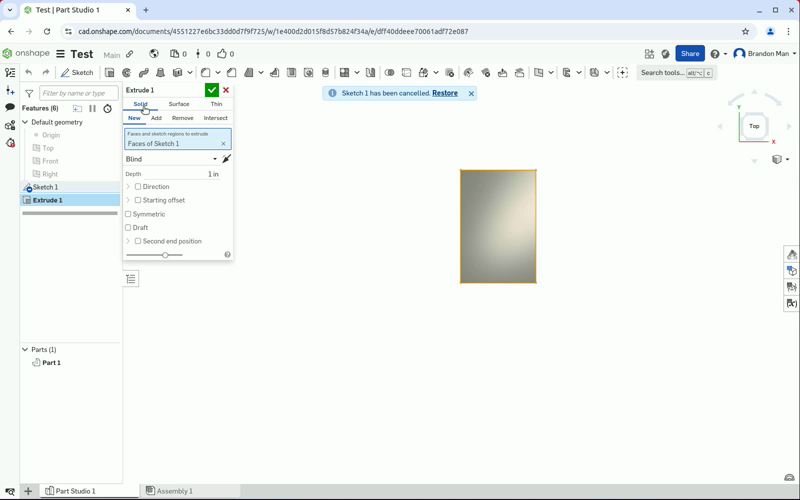
click(143, 106)
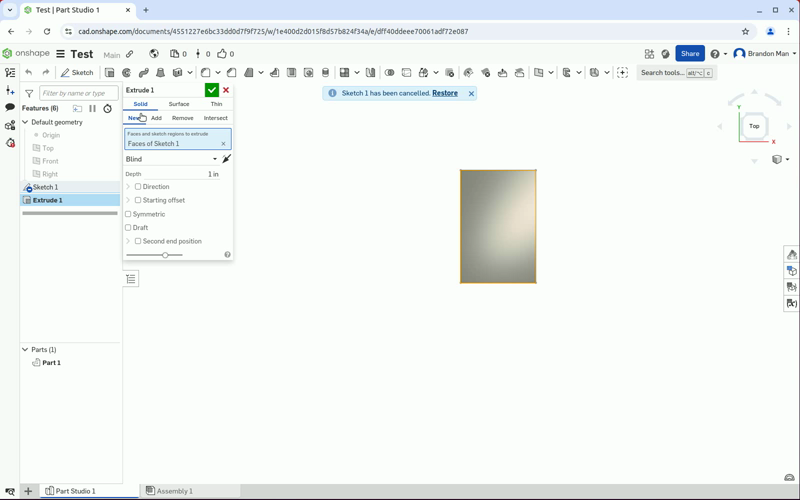
mouse_move(137, 120)
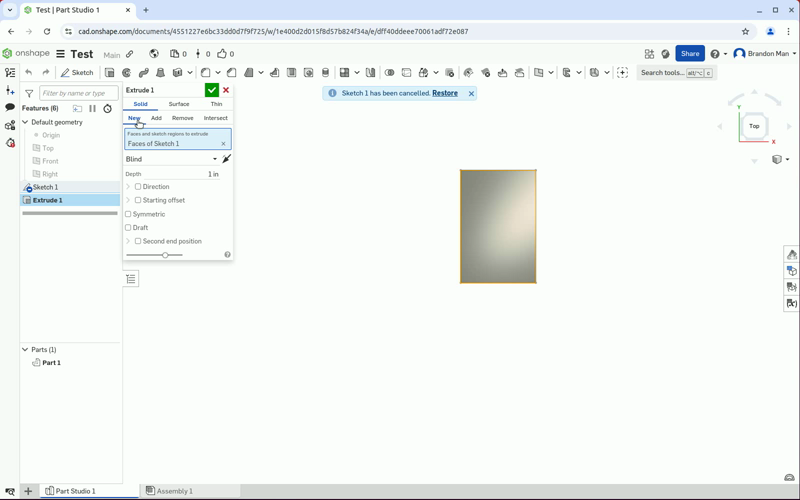
click(137, 120)
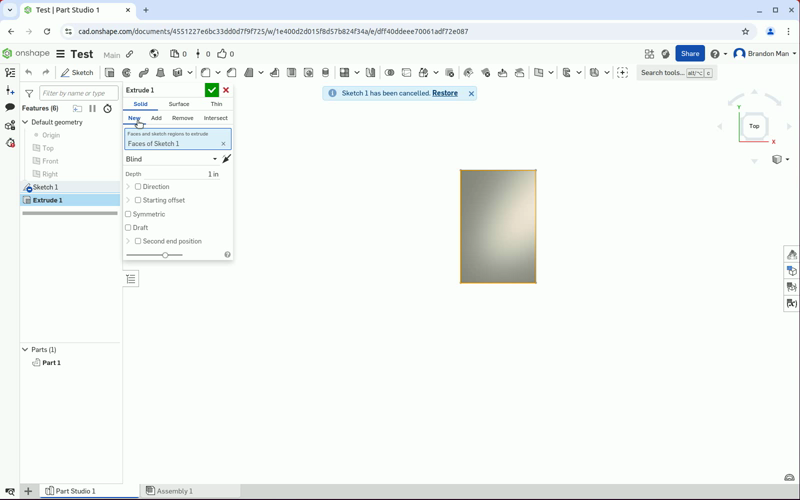
key(tab, 4)
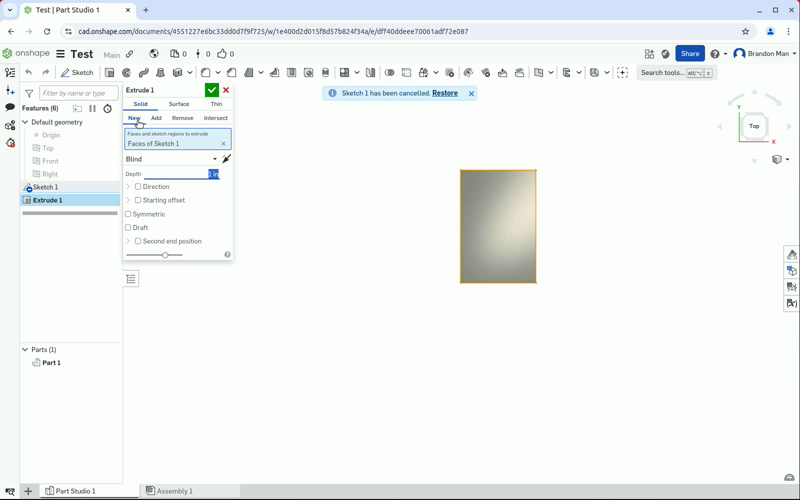
text(9.147)
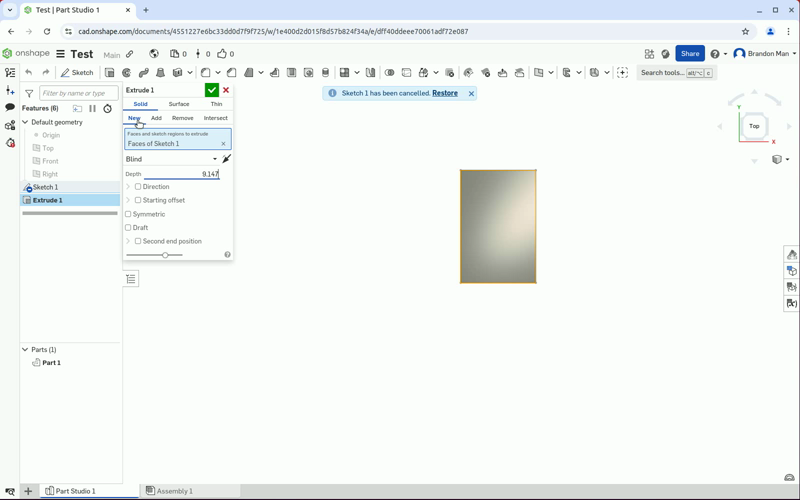
key(enter)
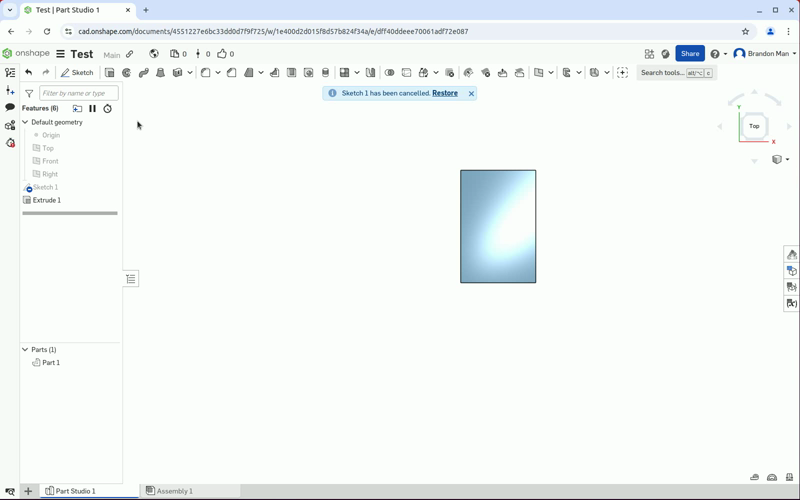
key(shift+h)
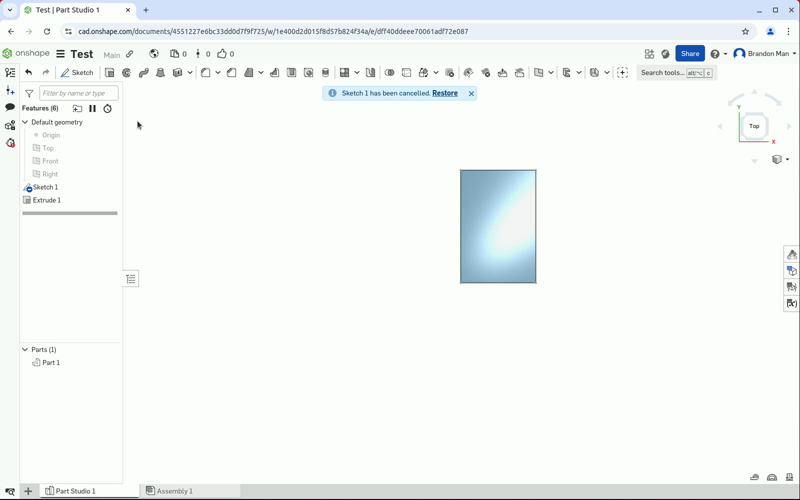
key(shift+h)
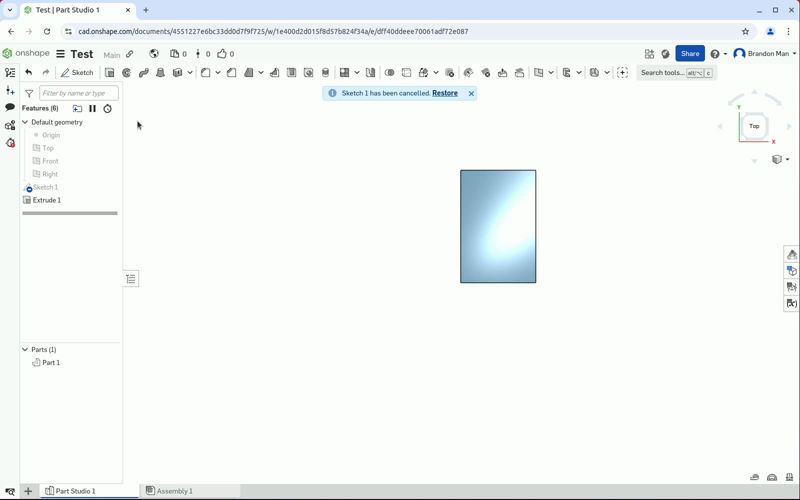
mouse_move(73, 189)
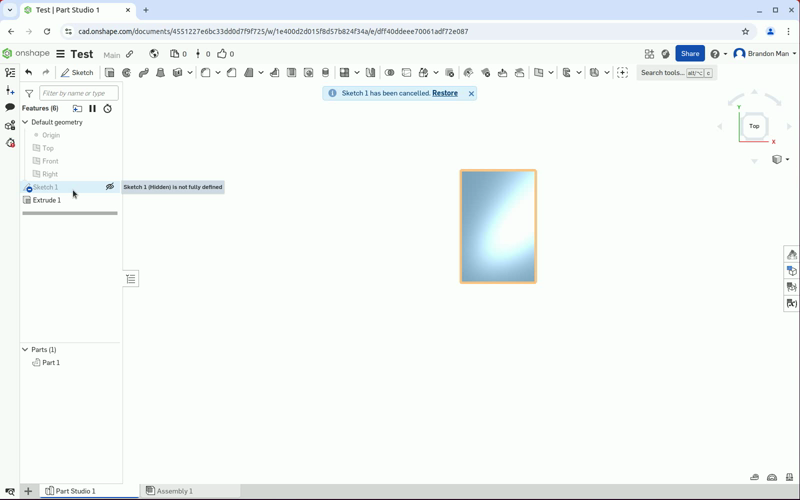
click(73, 189)
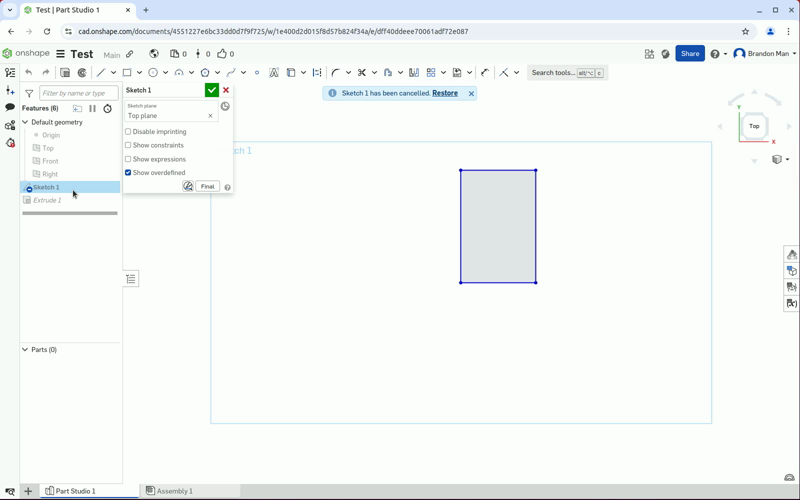
mouse_move(229, 92)
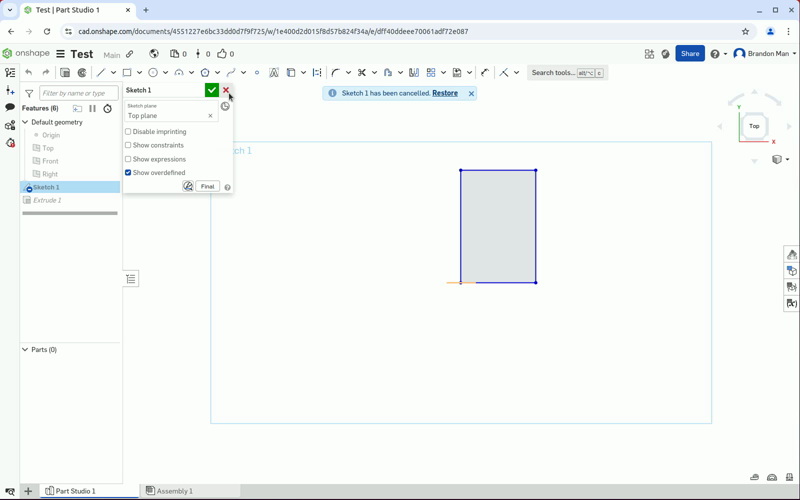
click(229, 92)
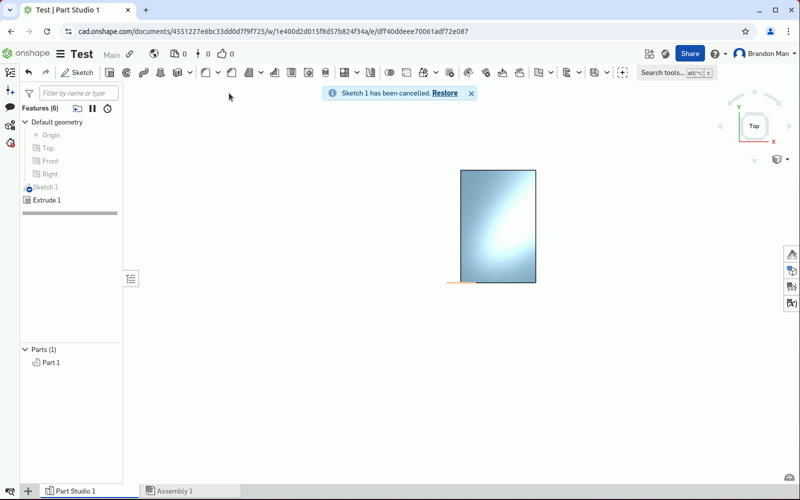
mouse_move(541, 75)
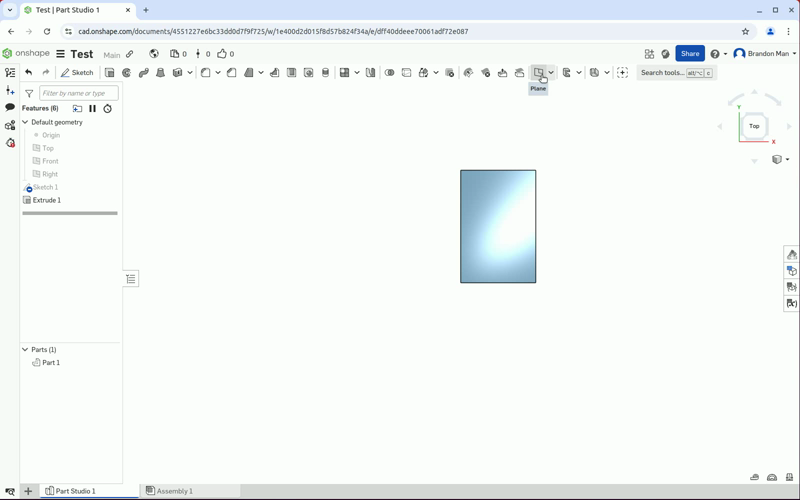
click(541, 75)
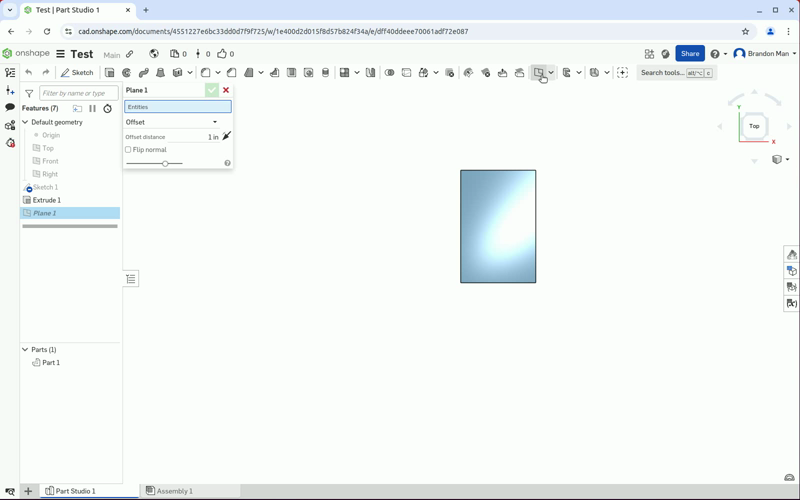
mouse_move(73, 150)
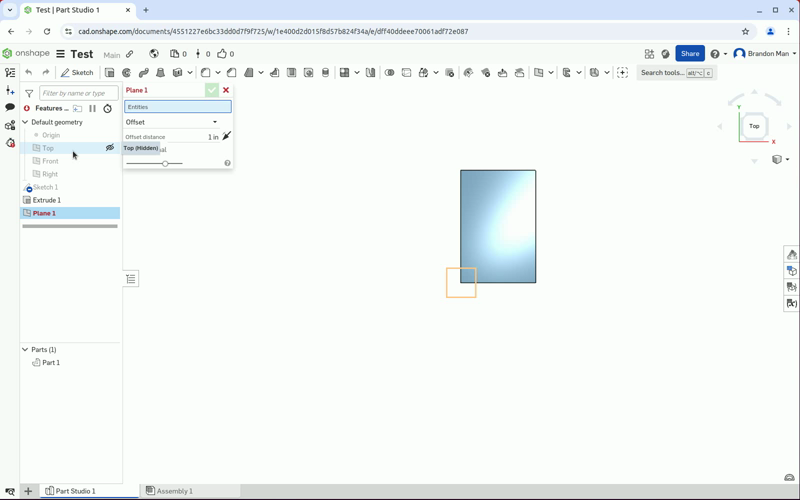
click(73, 150)
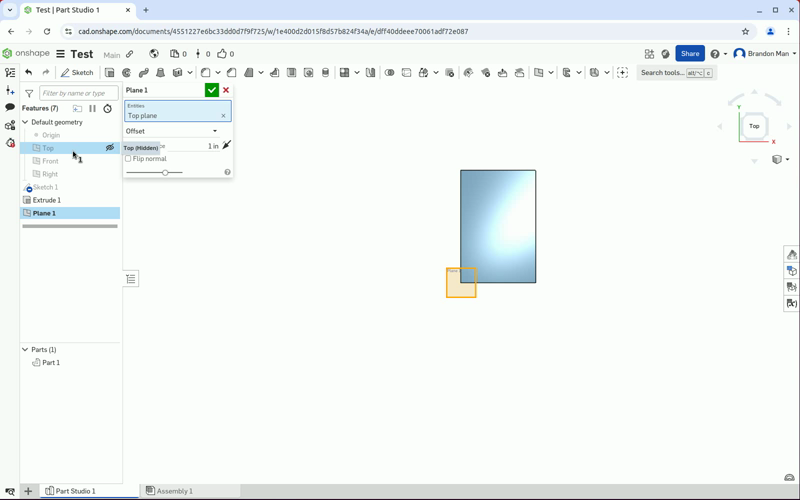
key(tab, 2)
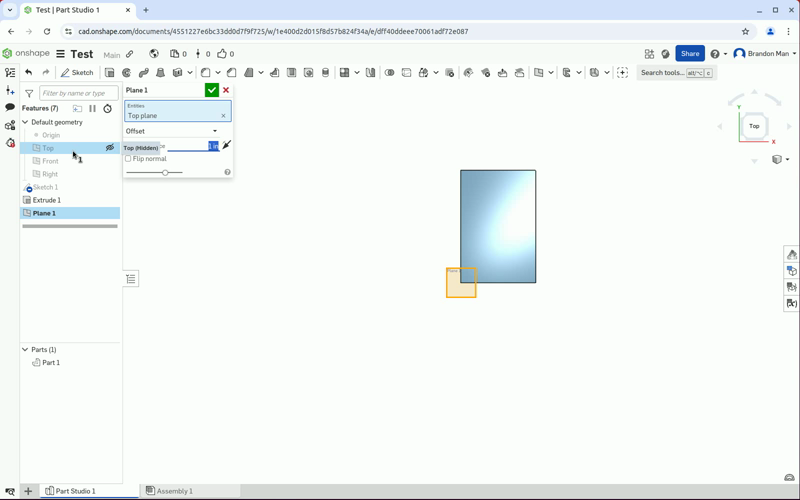
text(9.151)
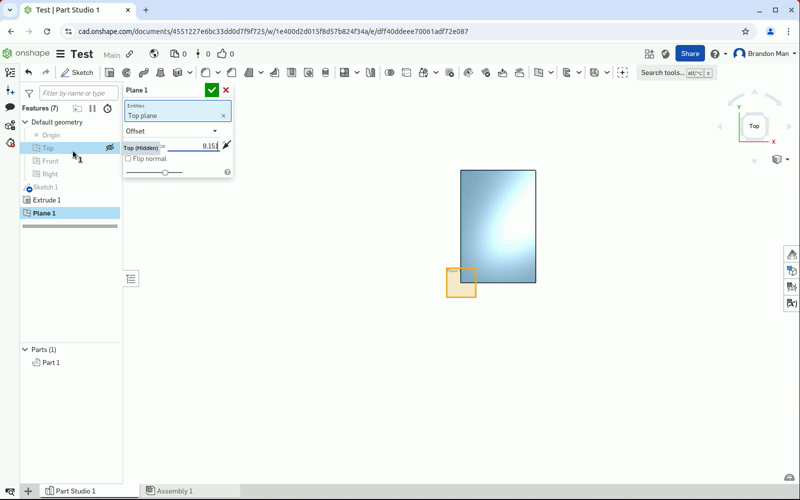
key(enter, 2)
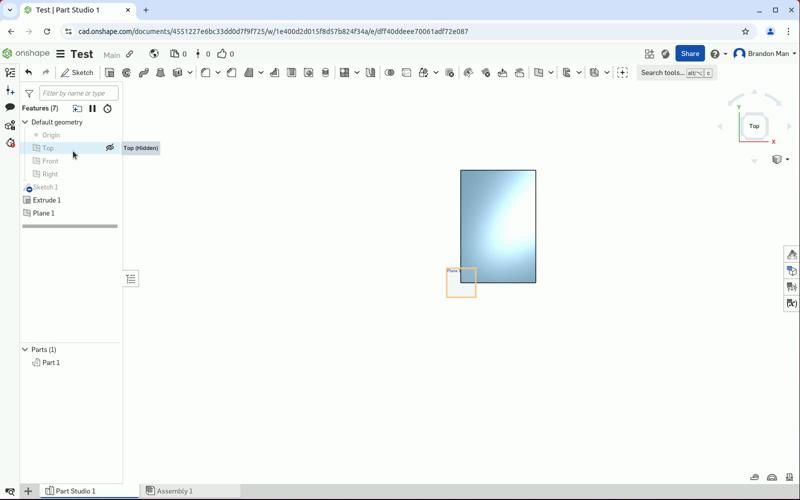
key(shift+s)
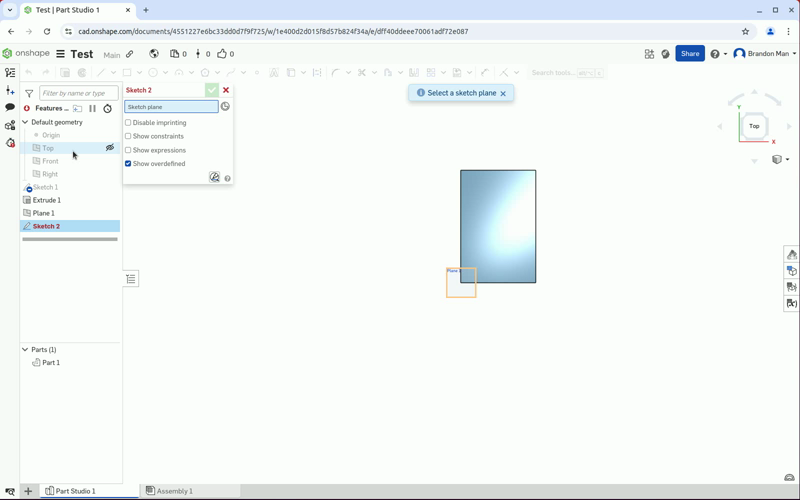
mouse_move(73, 215)
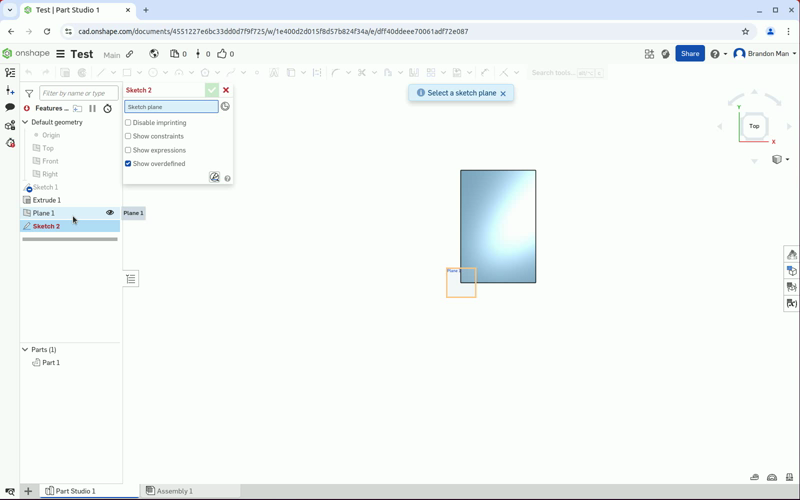
click(73, 215)
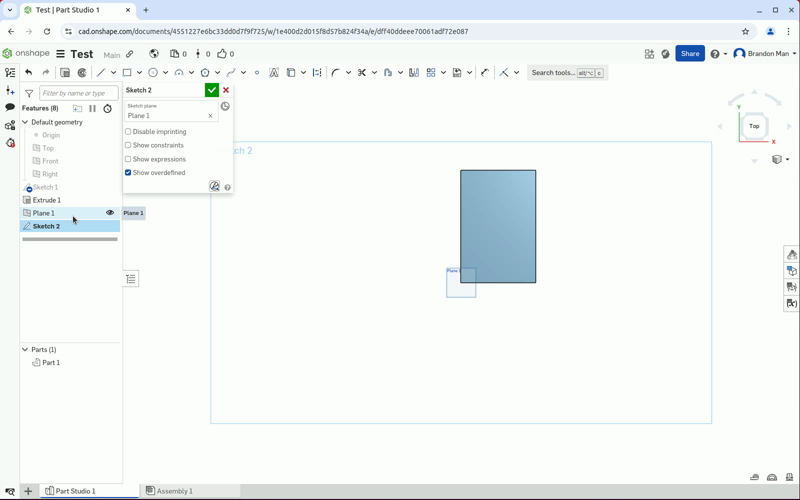
mouse_move(73, 352)
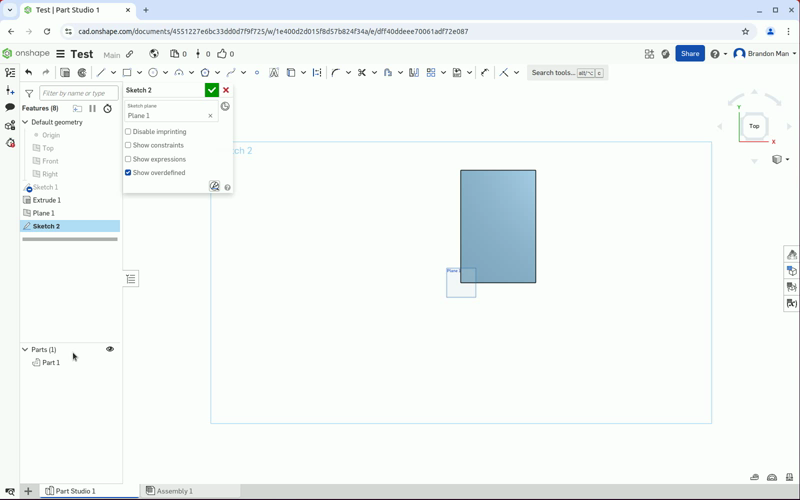
key(y)
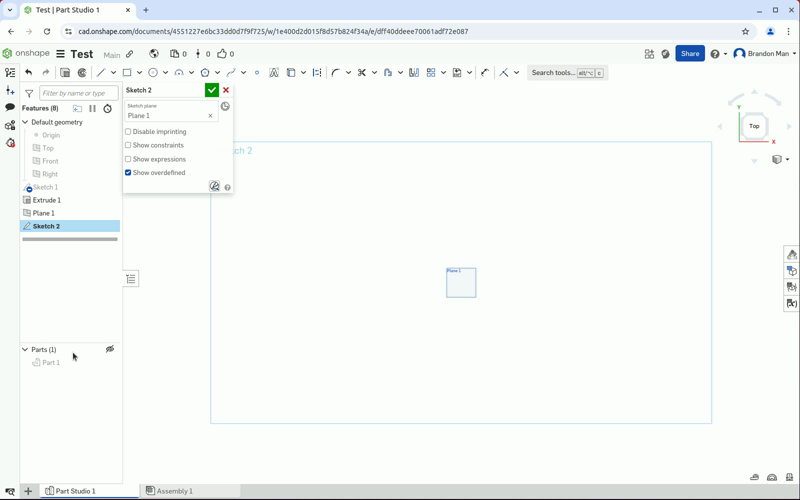
key(l)
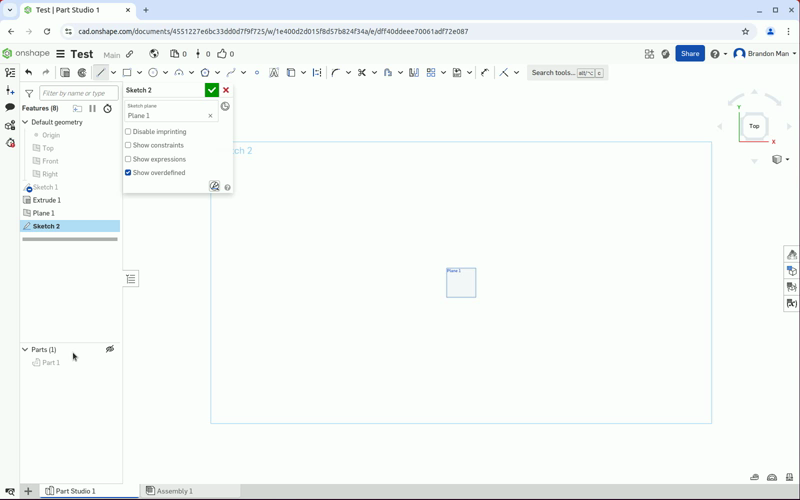
key_down(shift)
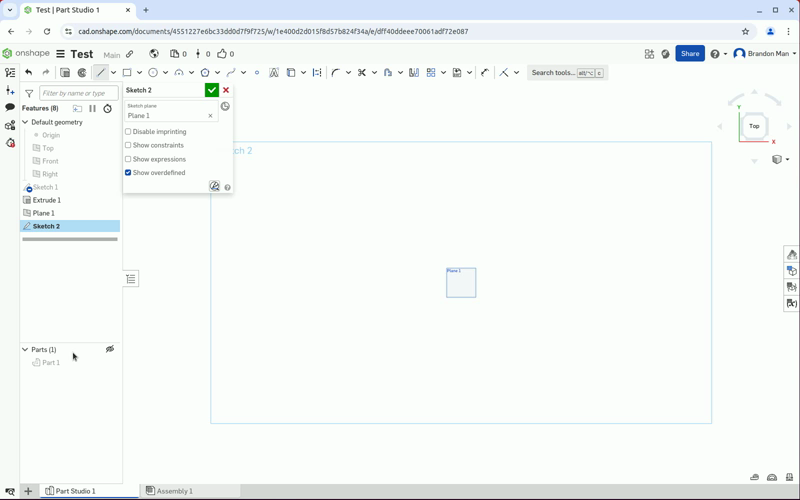
mouse_move(460, 282)
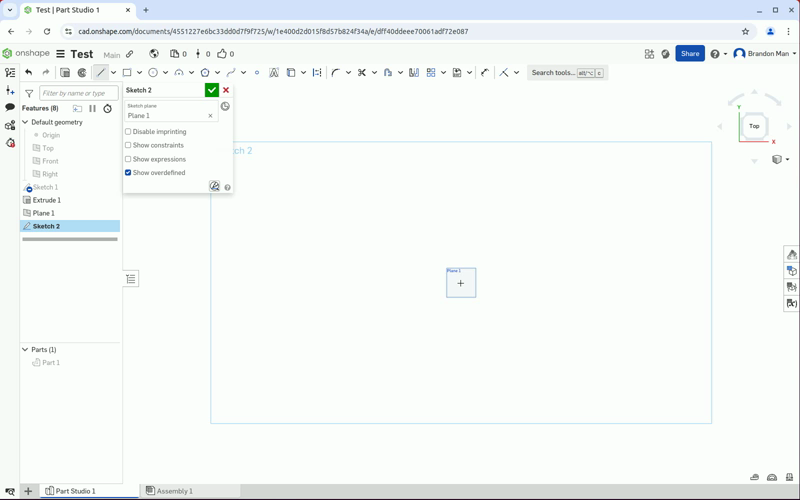
click(460, 282)
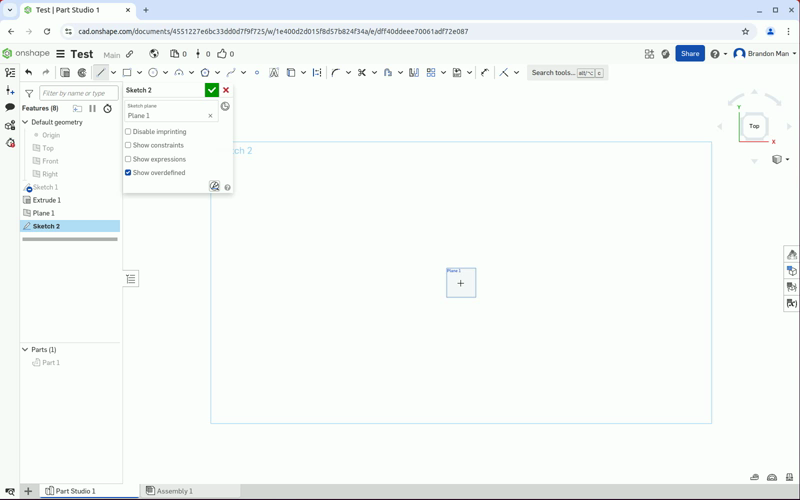
key_up(shift)
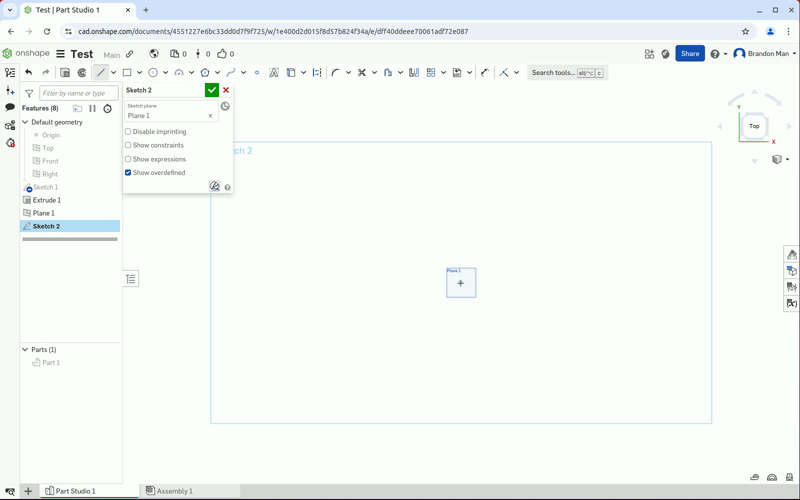
key_down(shift)
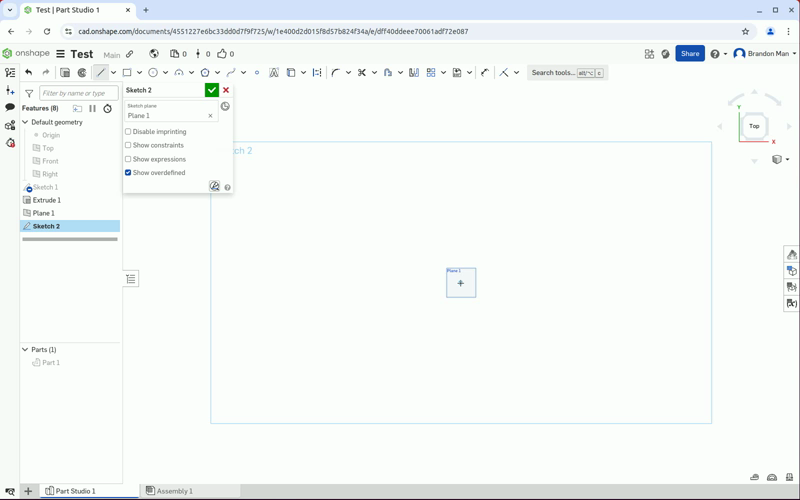
mouse_move(490, 282)
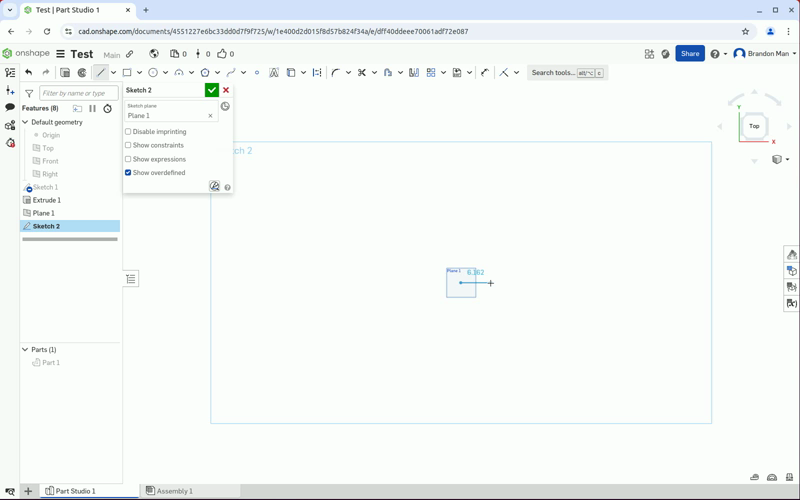
mouse_move(483, 282)
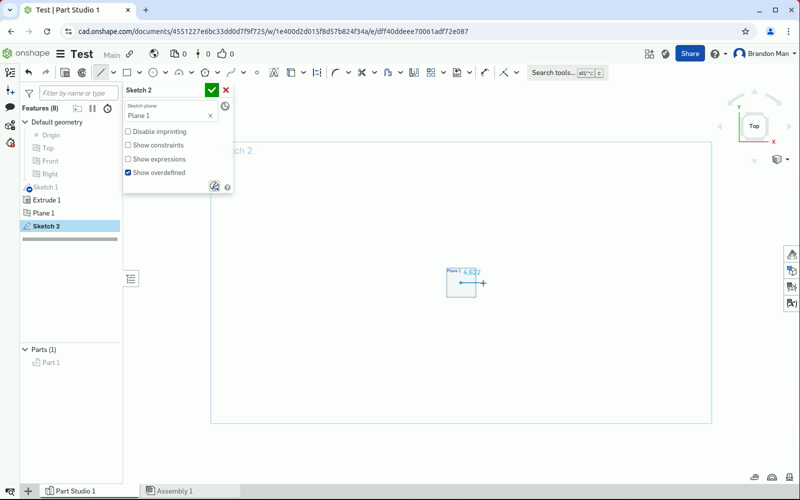
click(483, 282)
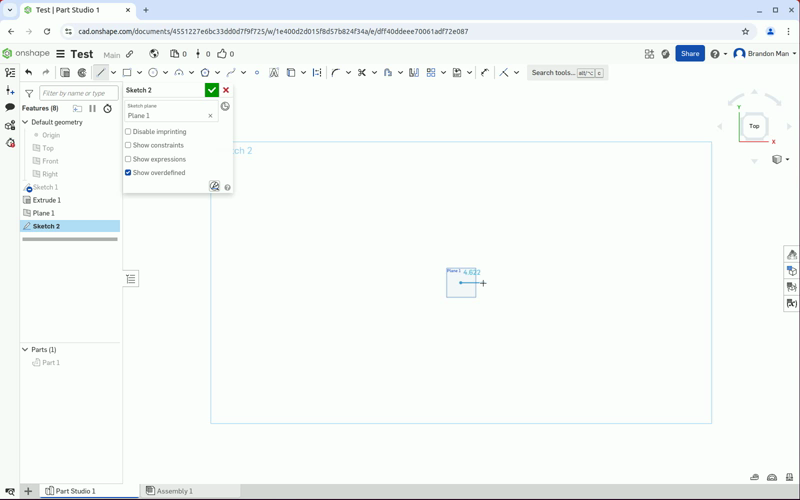
key_up(shift)
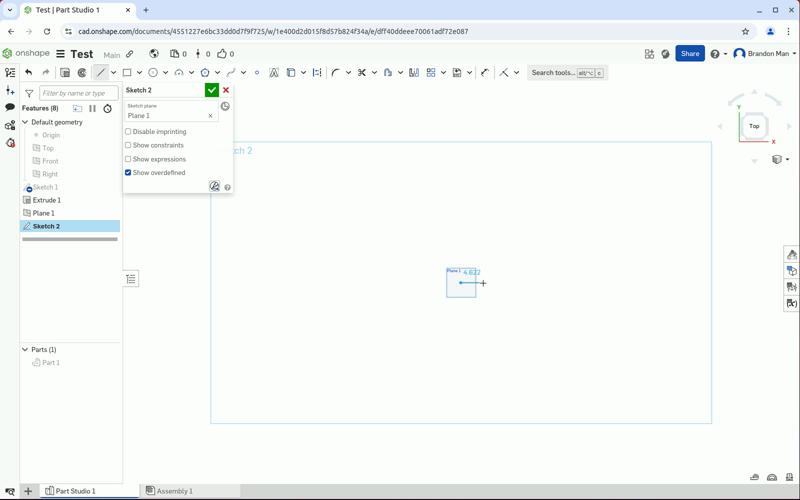
key_down(shift)
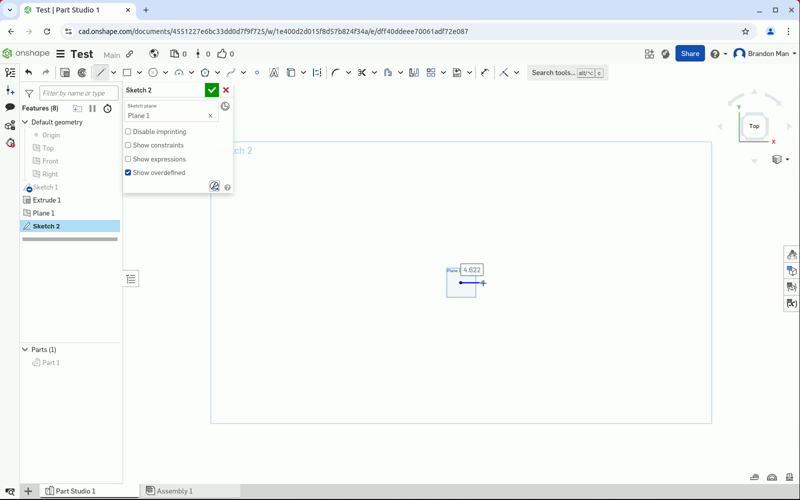
mouse_move(483, 170)
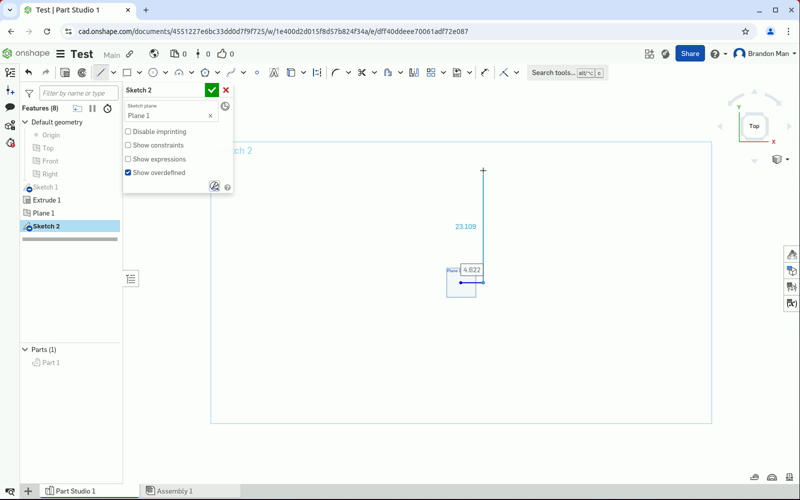
click(483, 170)
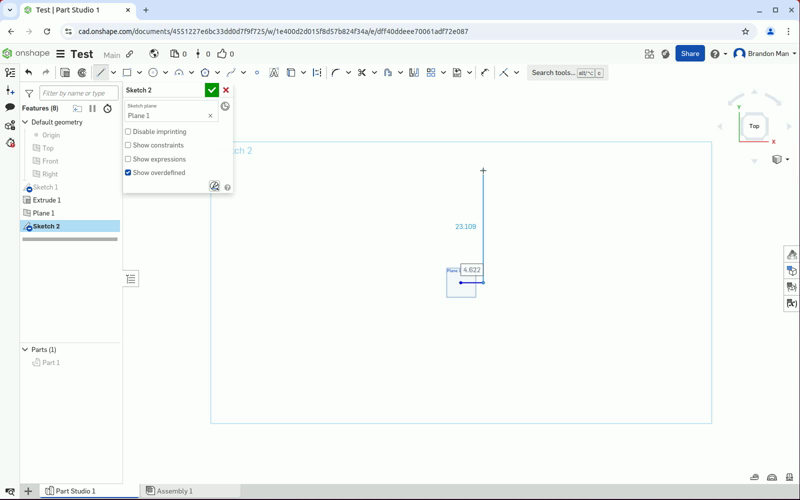
key_up(shift)
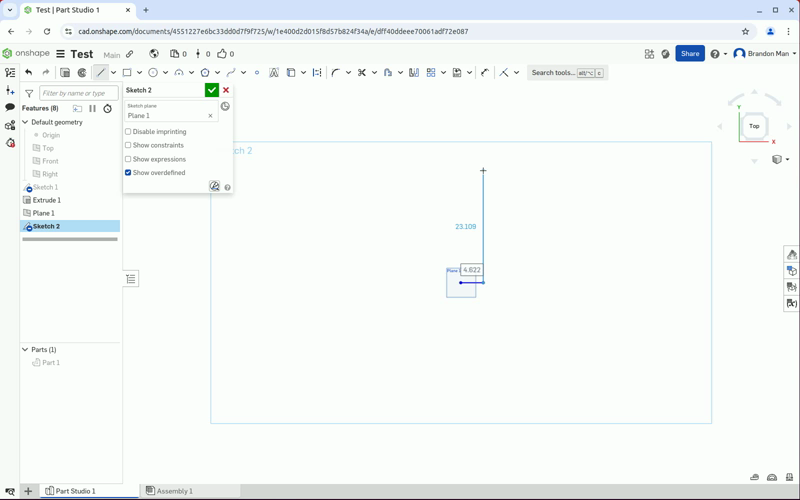
key_down(shift)
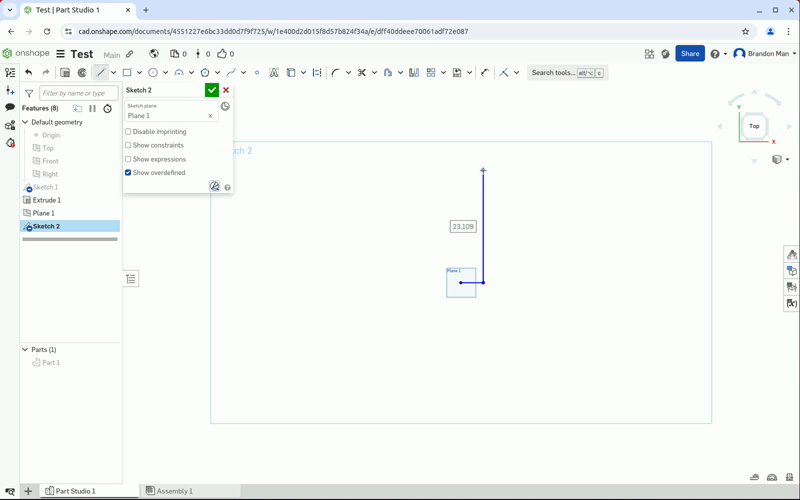
mouse_move(513, 170)
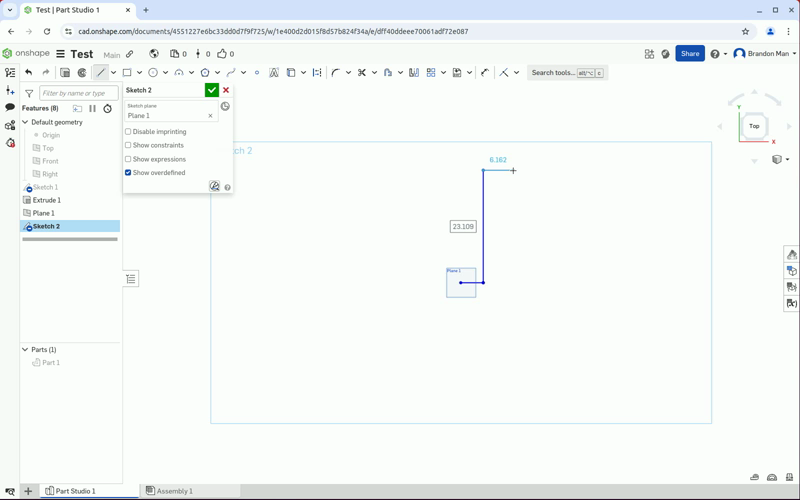
mouse_move(460, 170)
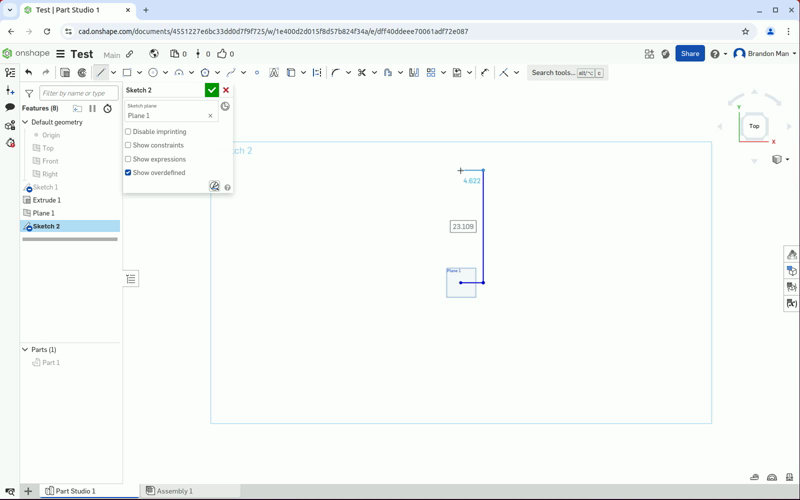
click(460, 170)
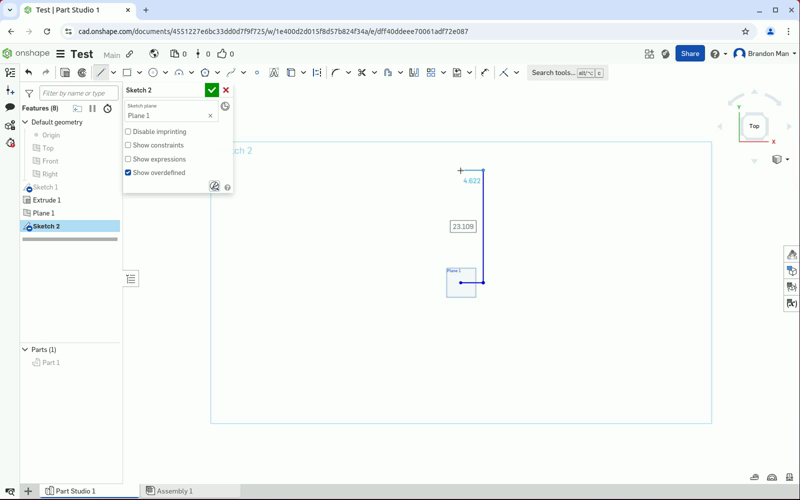
key_up(shift)
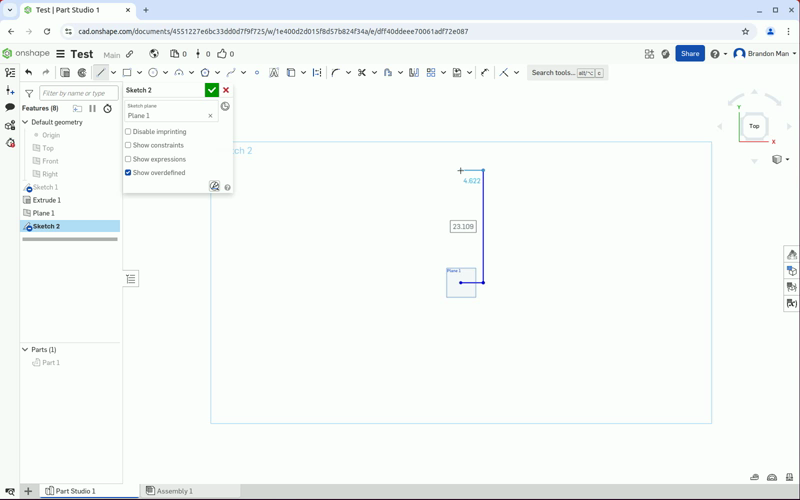
key_down(shift)
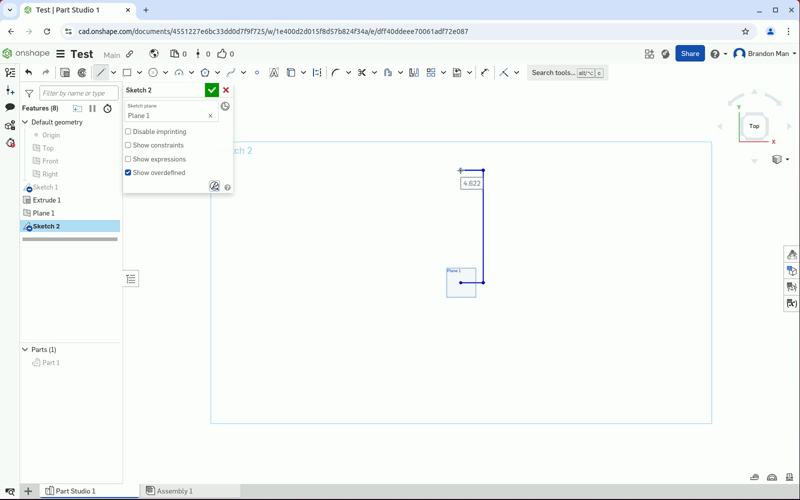
mouse_move(460, 282)
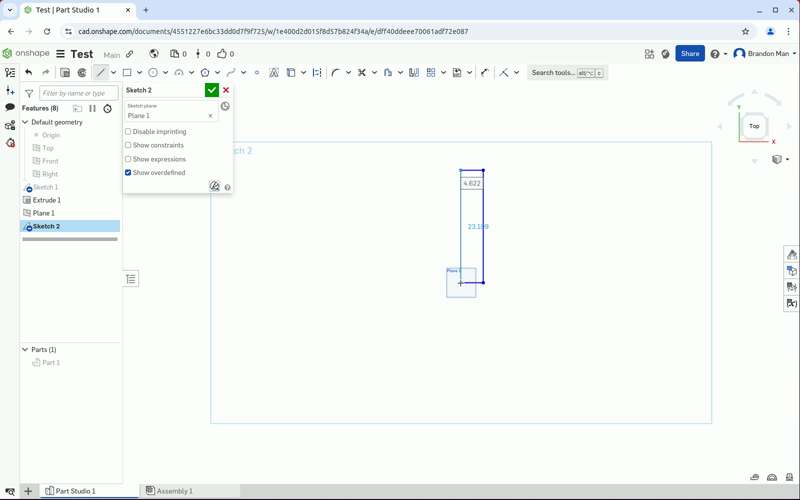
key_up(shift)
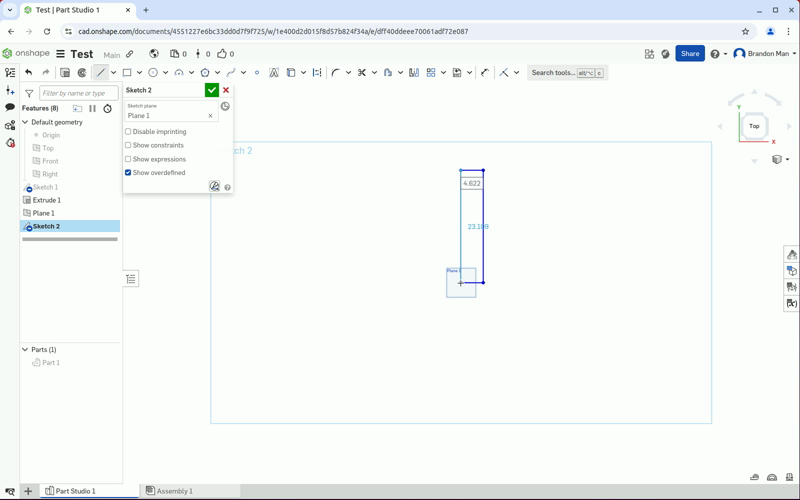
click(460, 282)
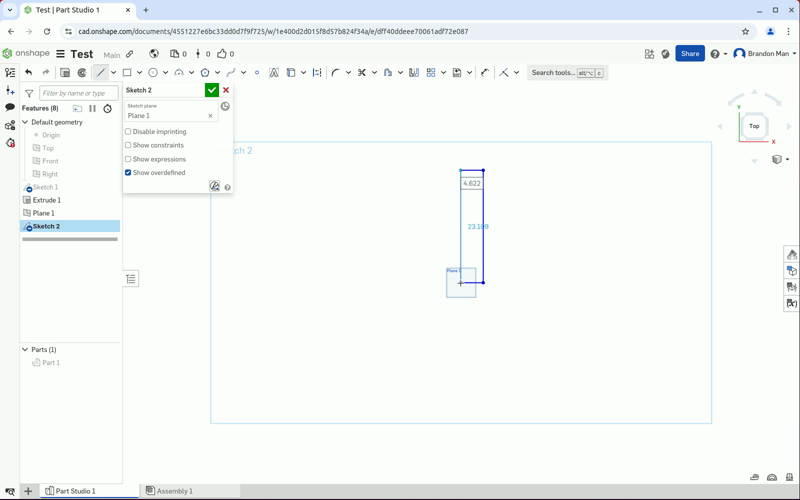
key(esc)
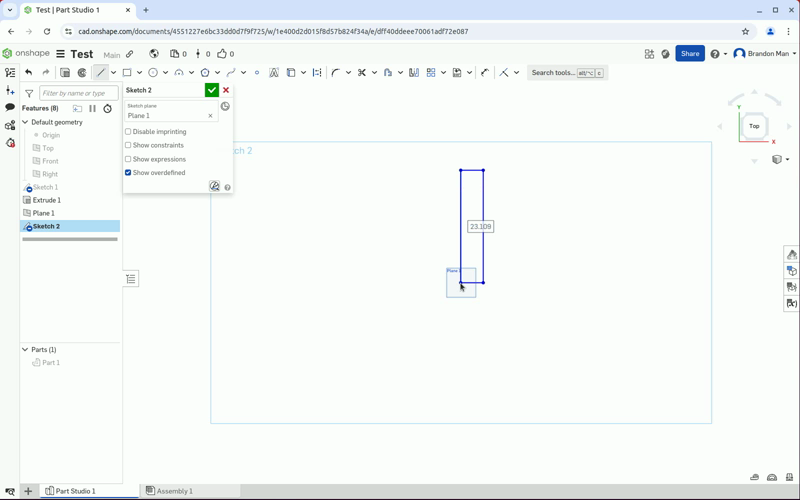
mouse_move(479, 265)
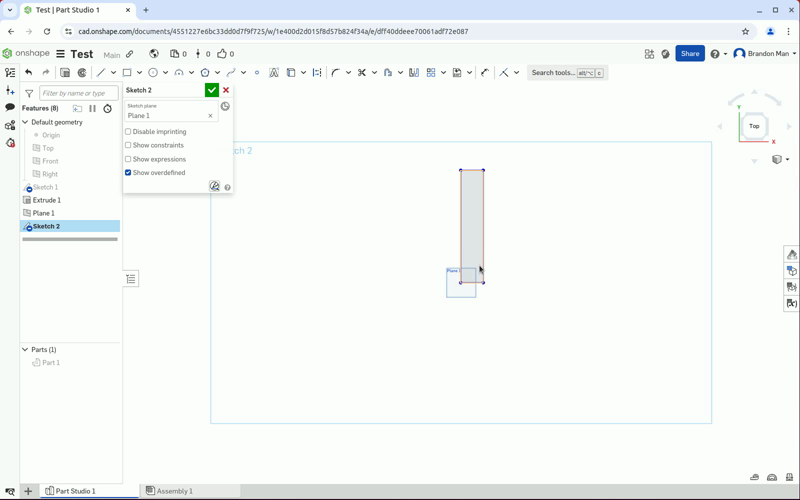
click(479, 265)
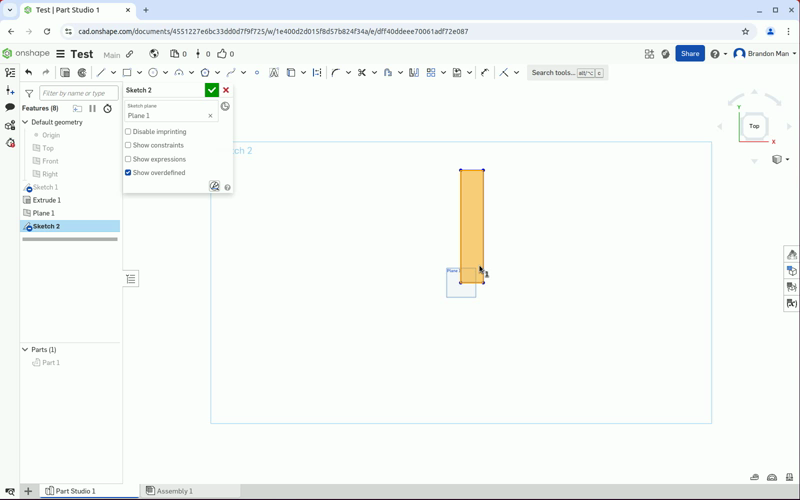
mouse_move(73, 352)
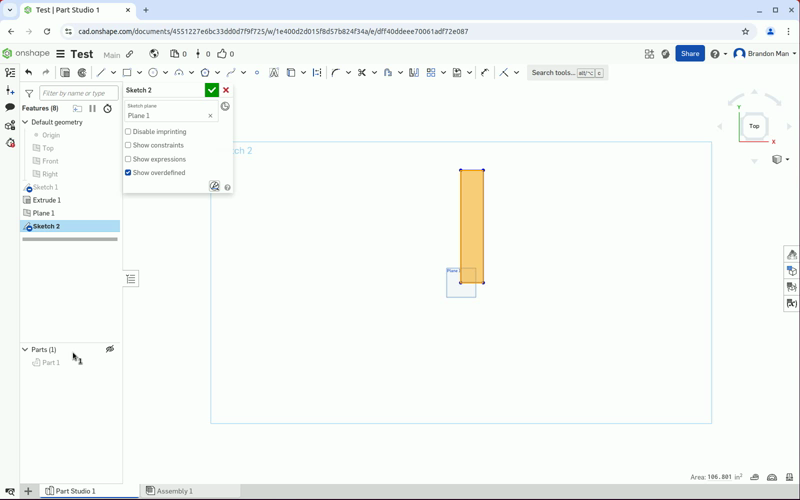
key(shift+y)
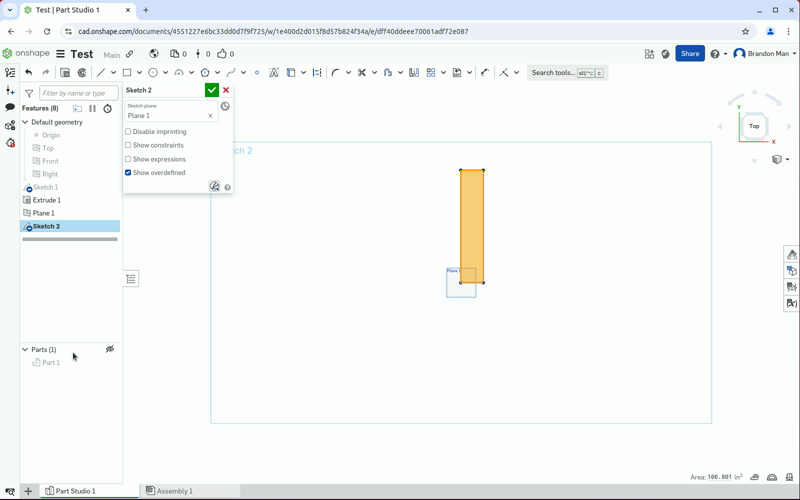
key(shift+e)
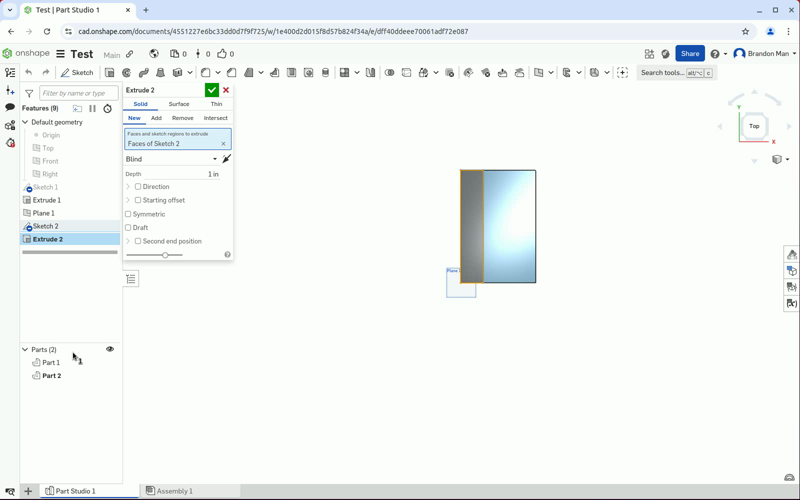
mouse_move(143, 106)
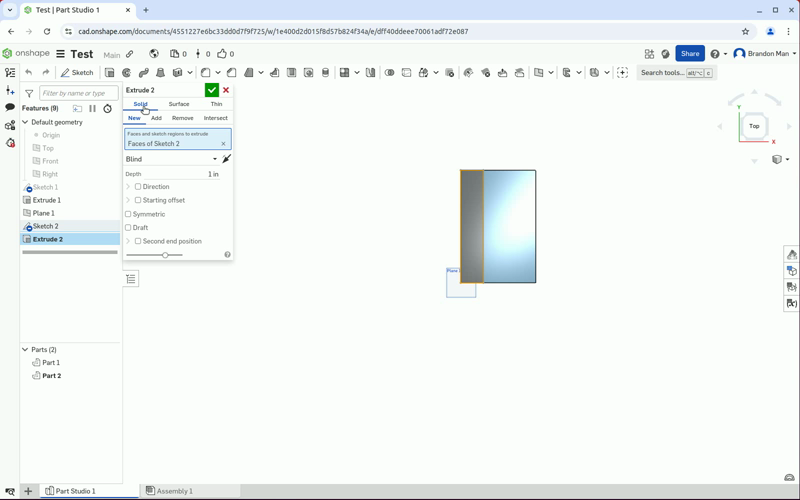
click(143, 106)
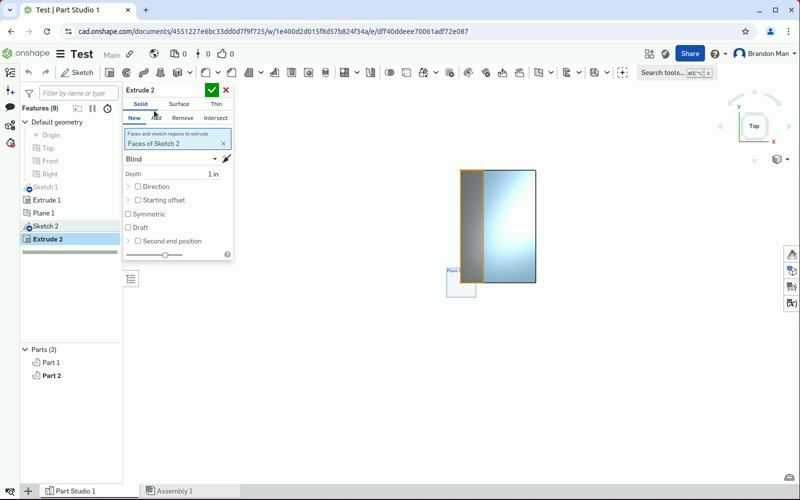
mouse_move(186, 120)
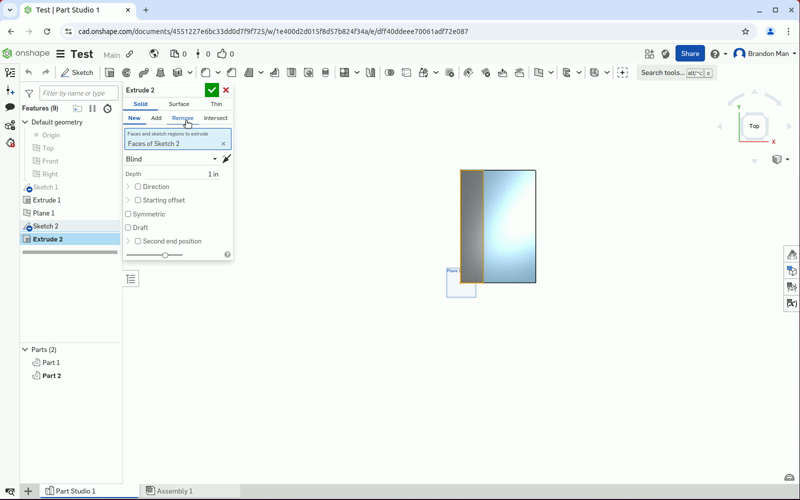
click(186, 120)
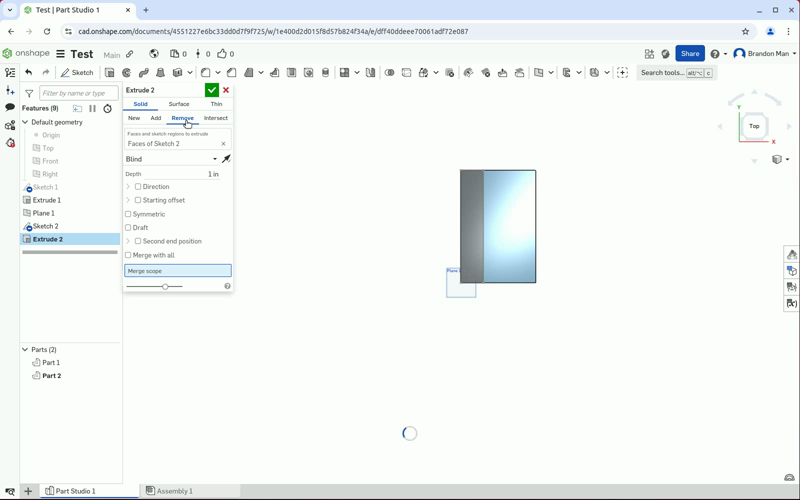
key(tab, 4)
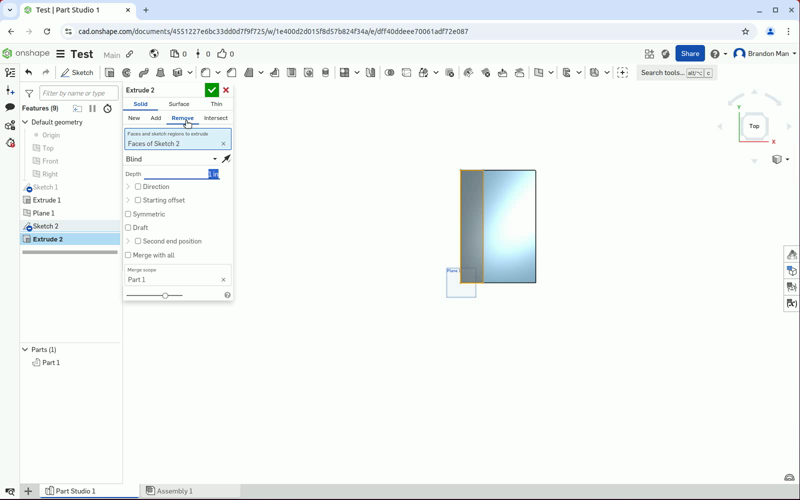
text(4.574)
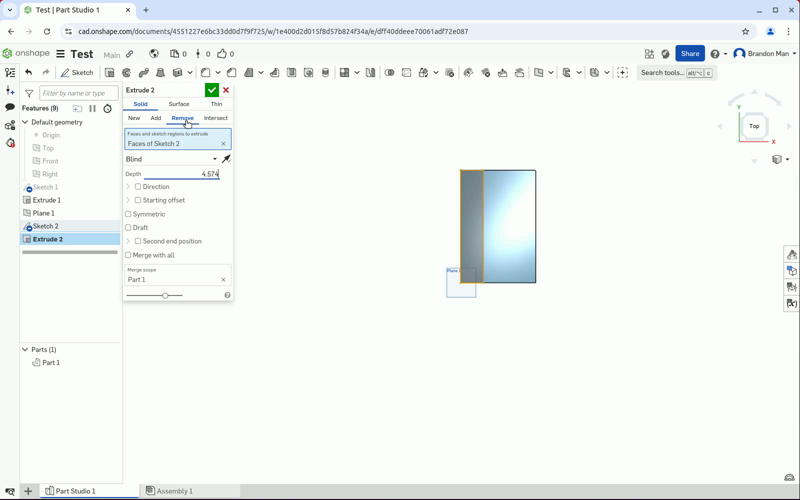
key(tab, 6)
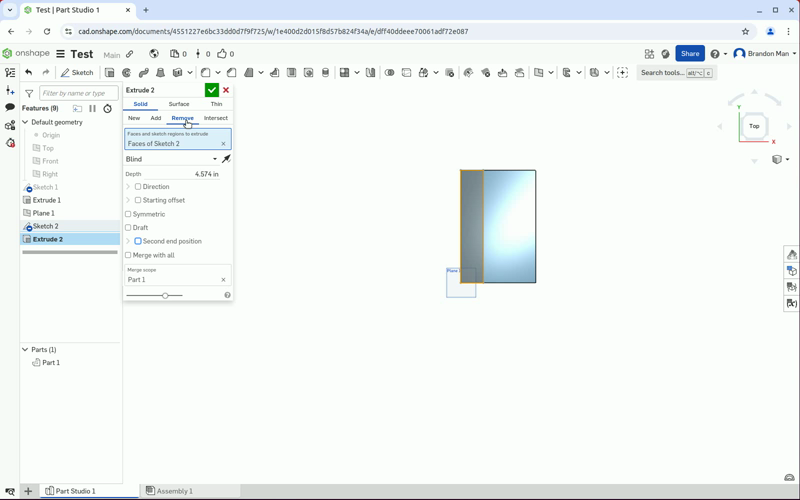
key(space)
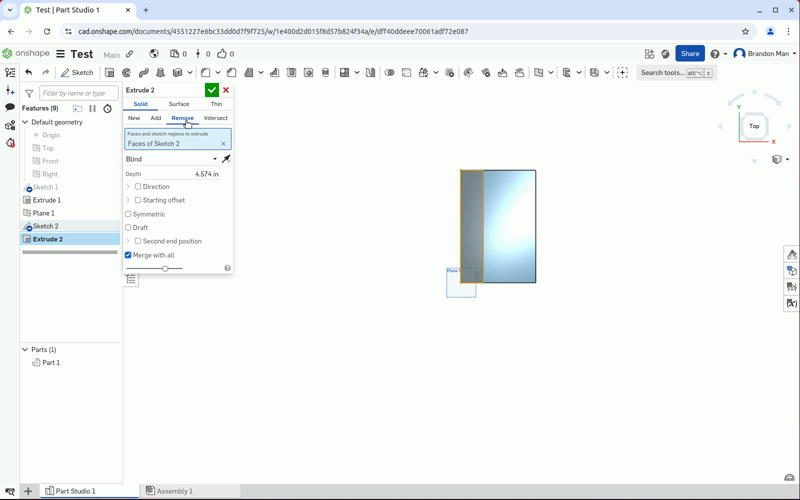
key(enter)
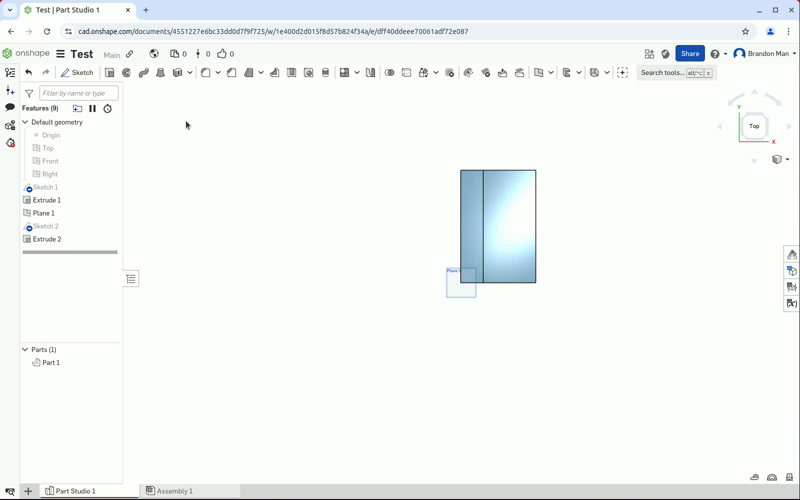
key(shift+h)
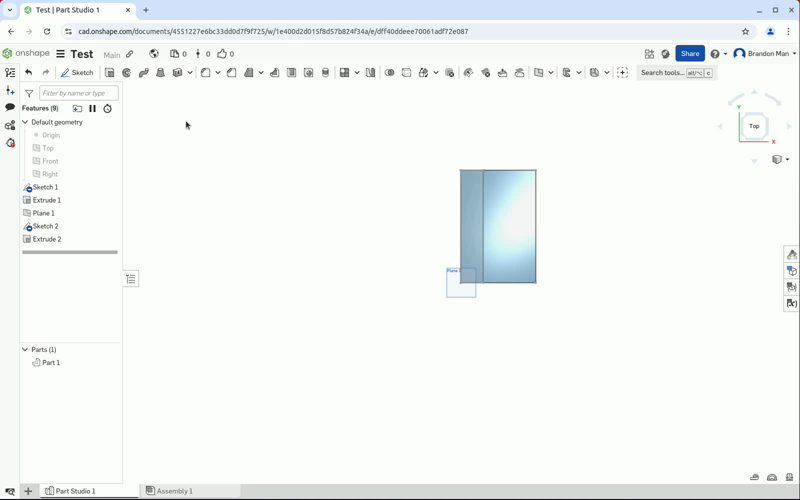
key(shift+h)
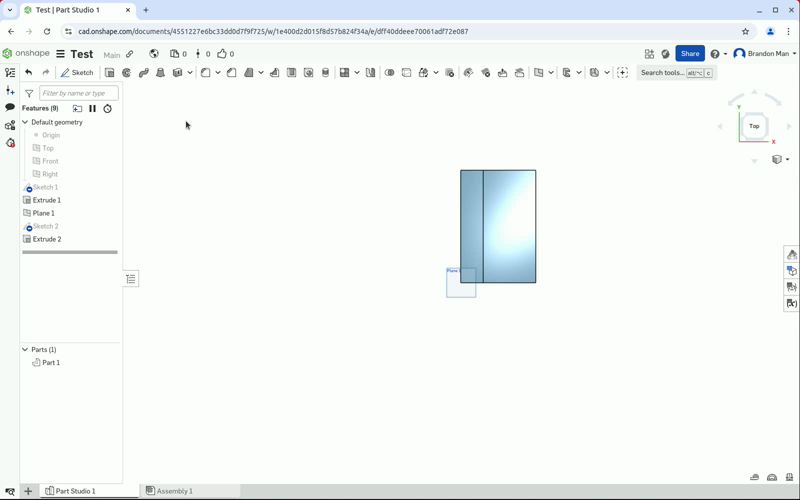
mouse_move(73, 189)
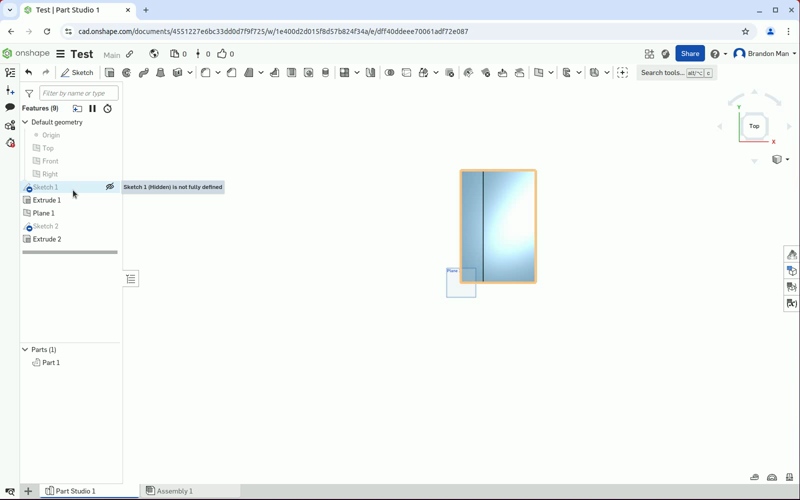
click(73, 189)
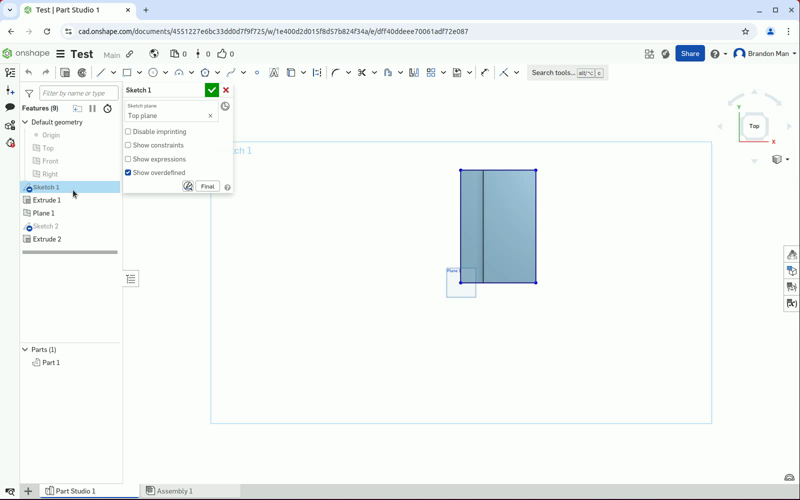
mouse_move(229, 92)
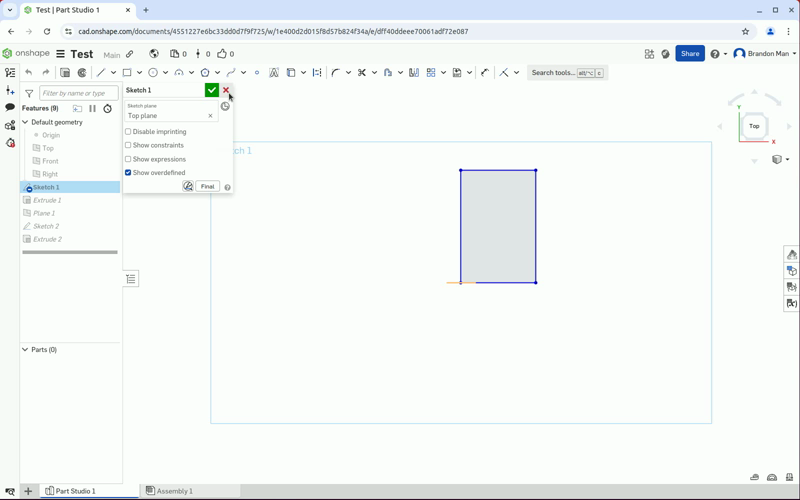
click(229, 92)
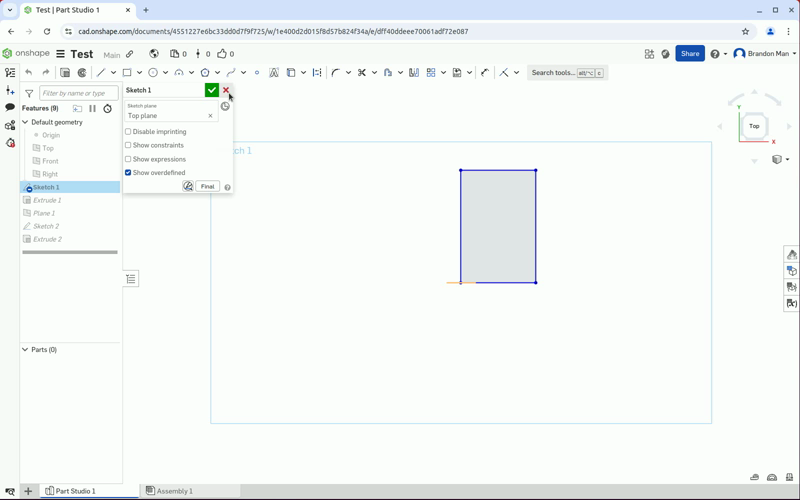
key(shift+s)
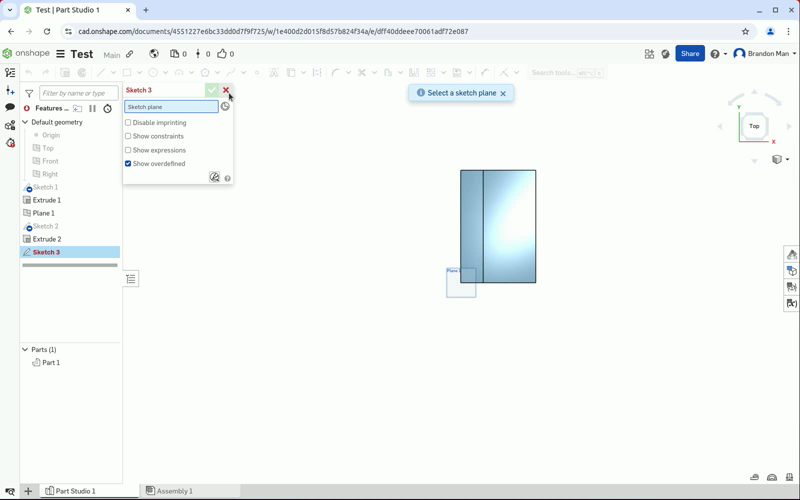
mouse_move(73, 215)
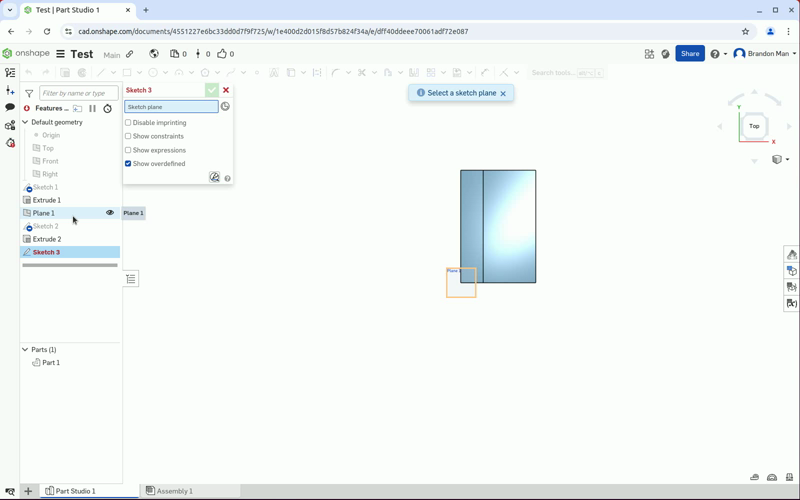
click(73, 215)
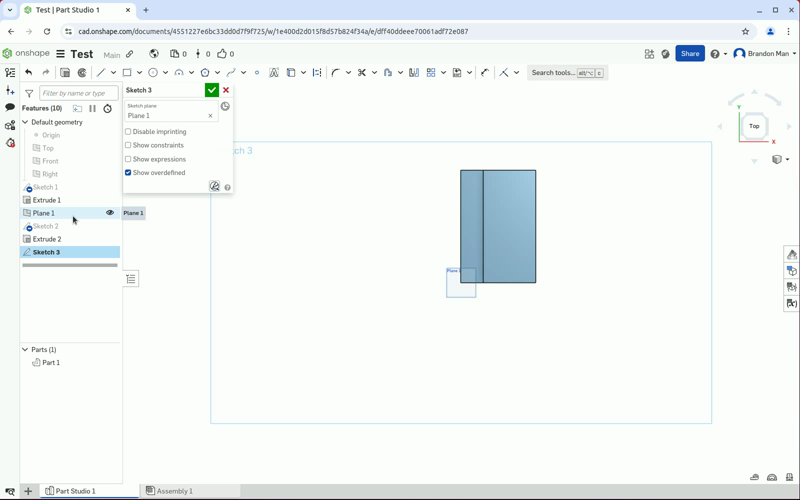
mouse_move(73, 352)
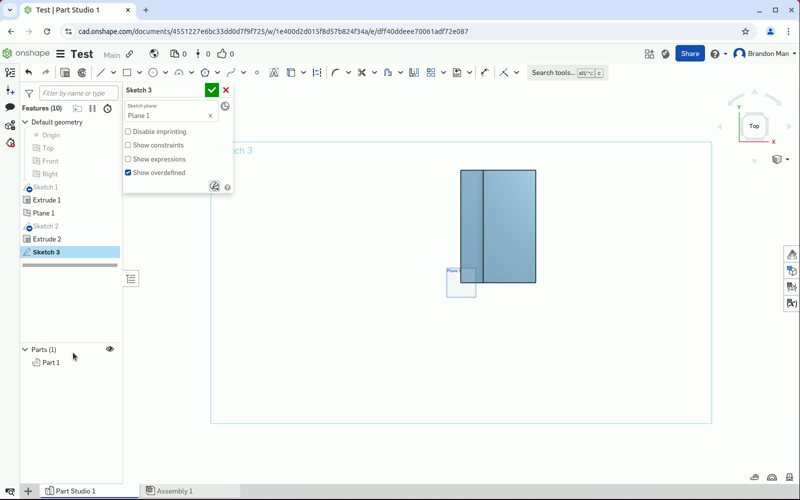
key(y)
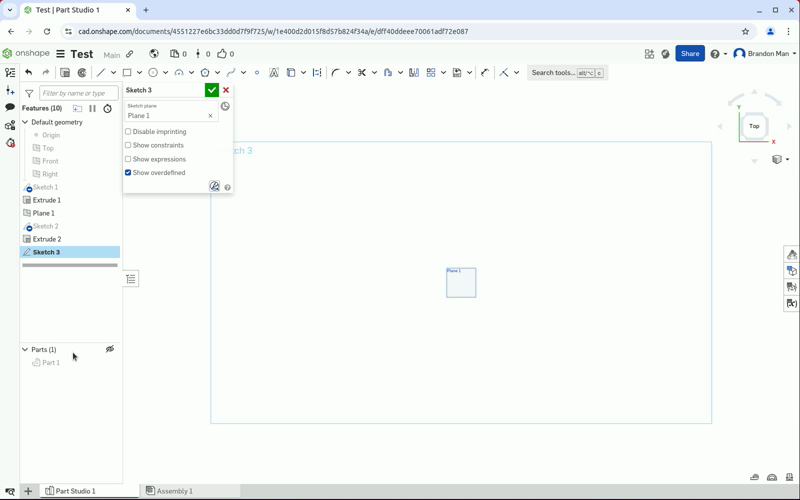
key(c)
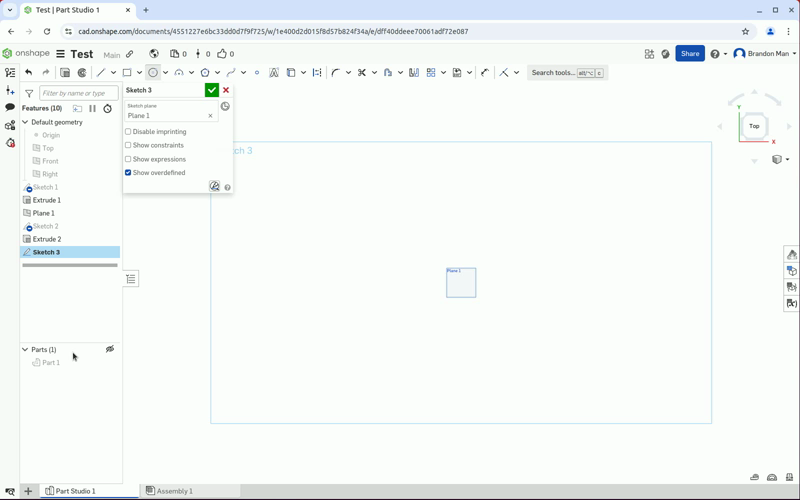
key_down(shift)
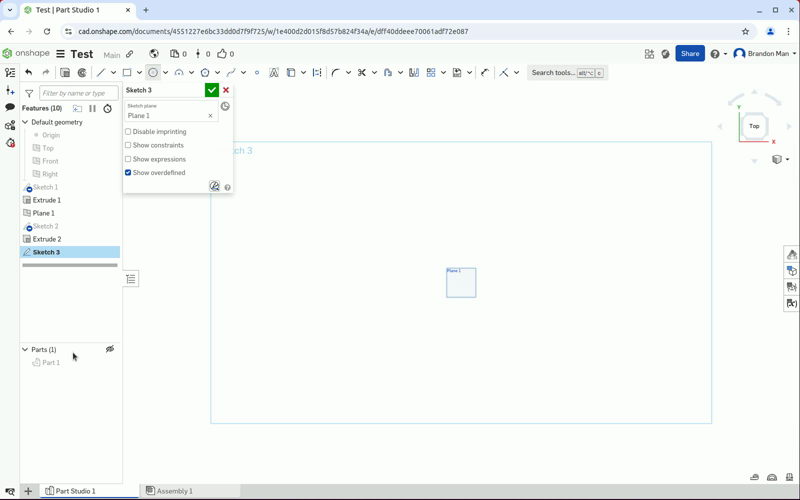
mouse_move(510, 226)
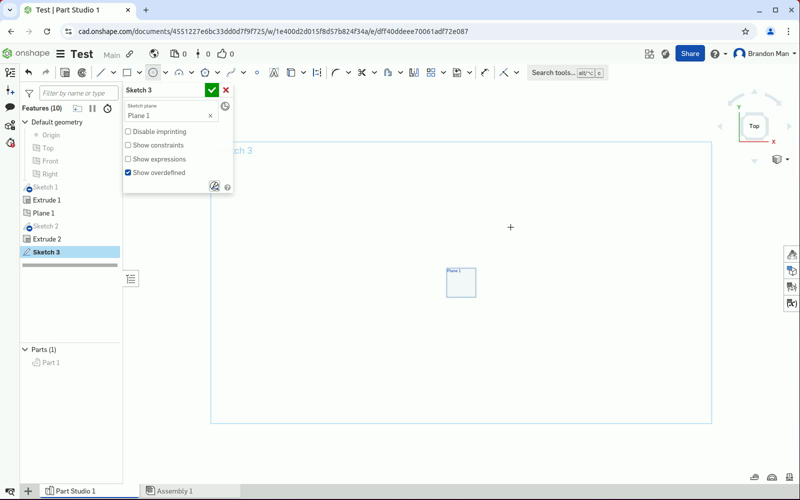
click(510, 226)
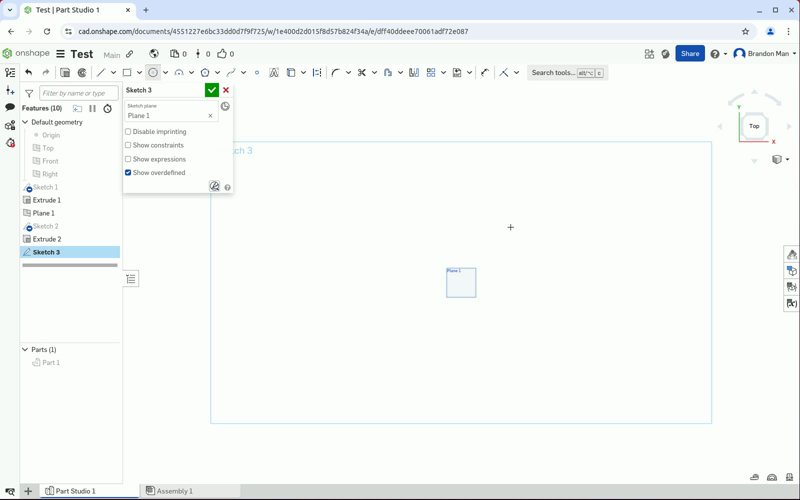
key_up(shift)
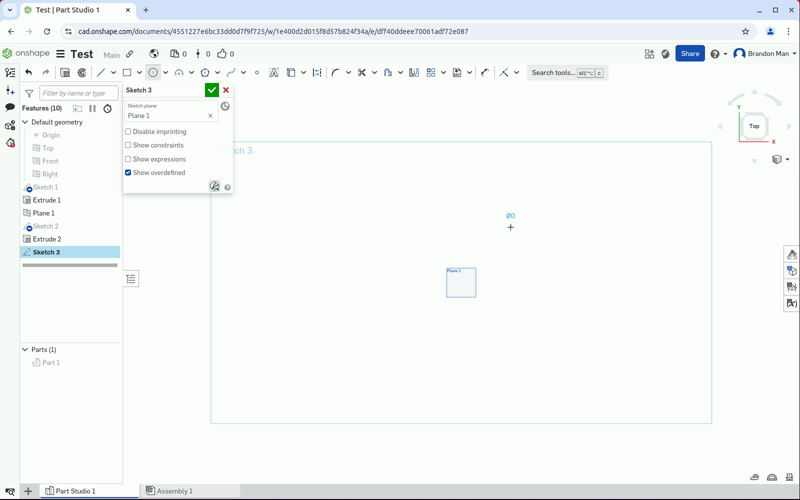
mouse_move(526, 226)
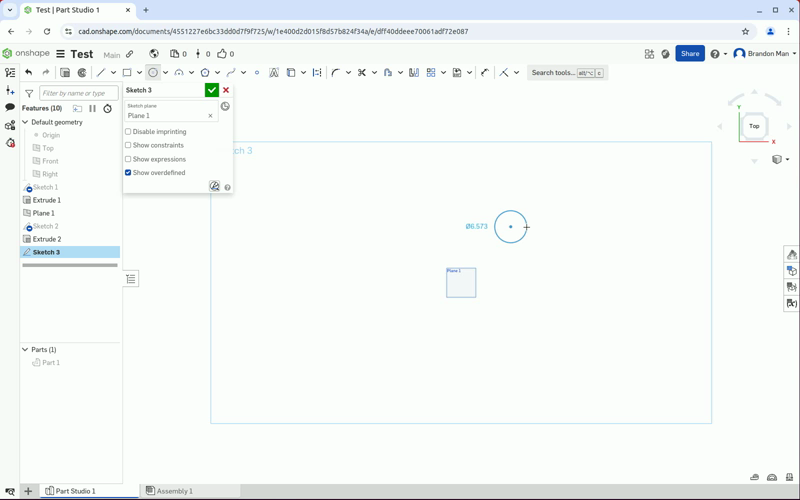
click(526, 226)
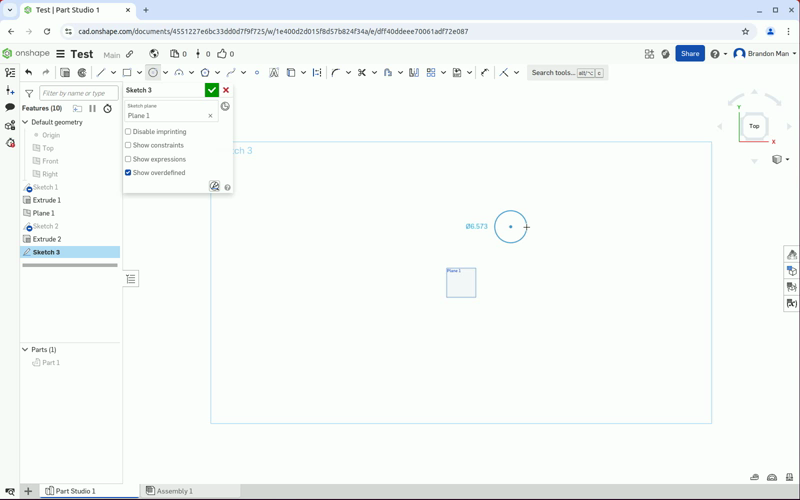
key(esc)
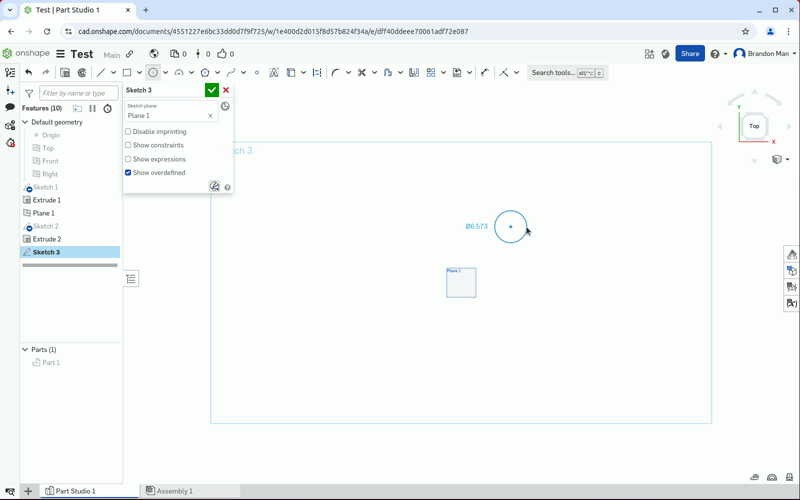
mouse_move(511, 216)
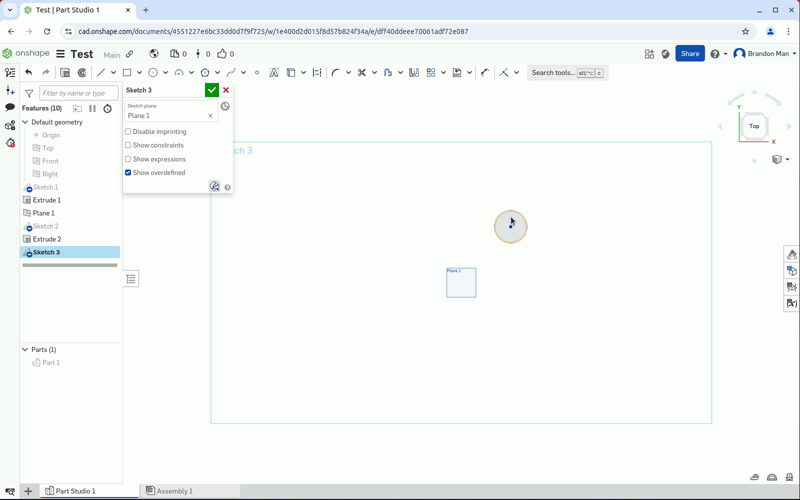
scroll(6)
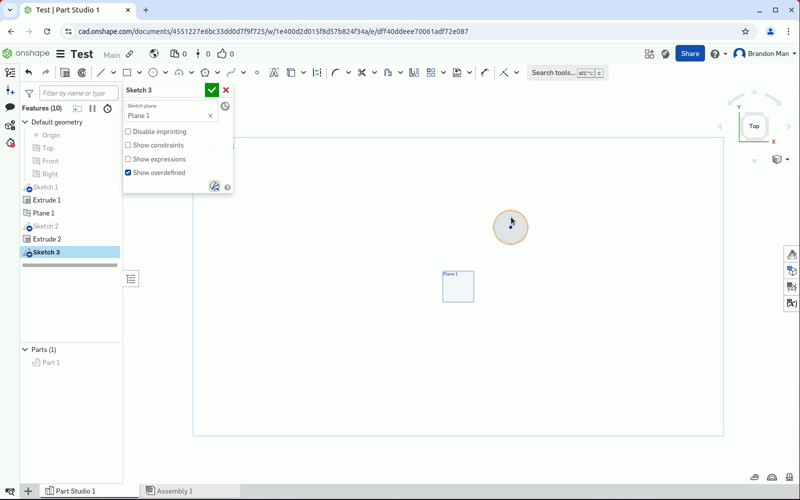
scroll(6)
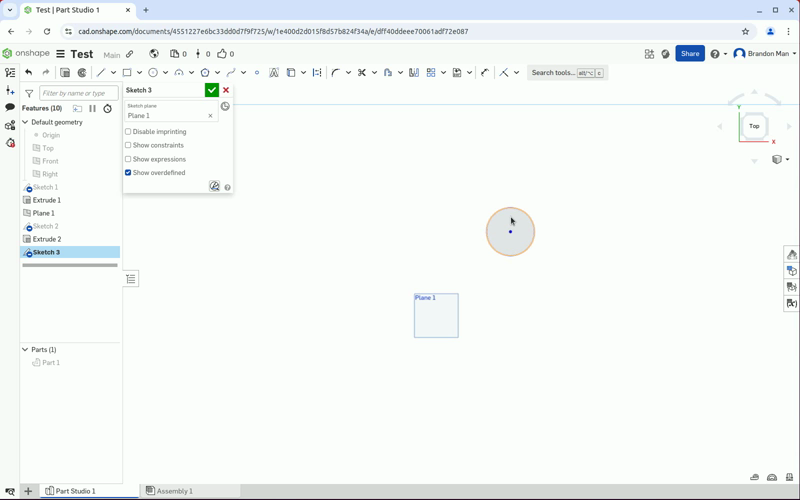
scroll(6)
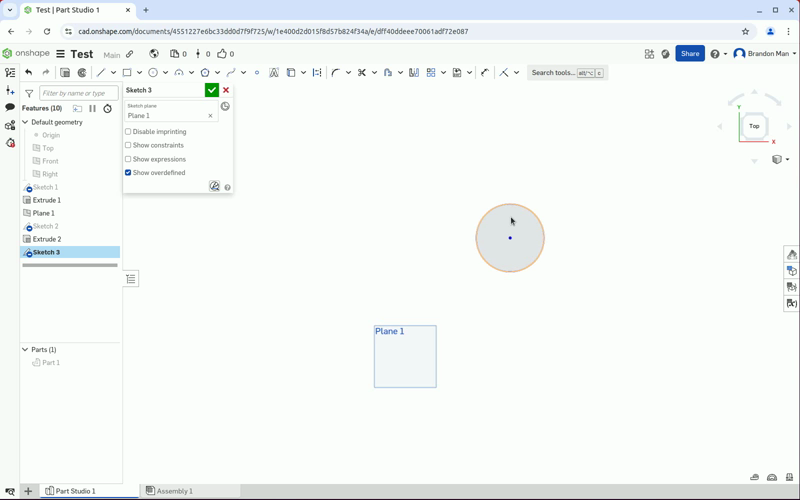
scroll(6)
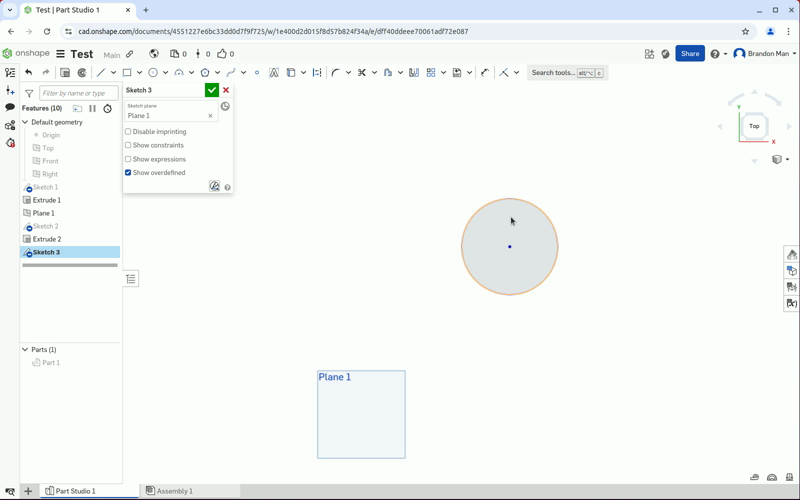
scroll(6)
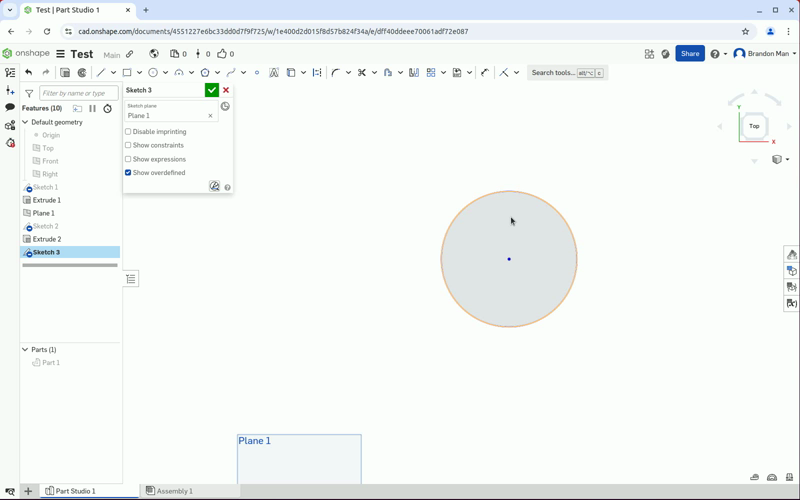
scroll(6)
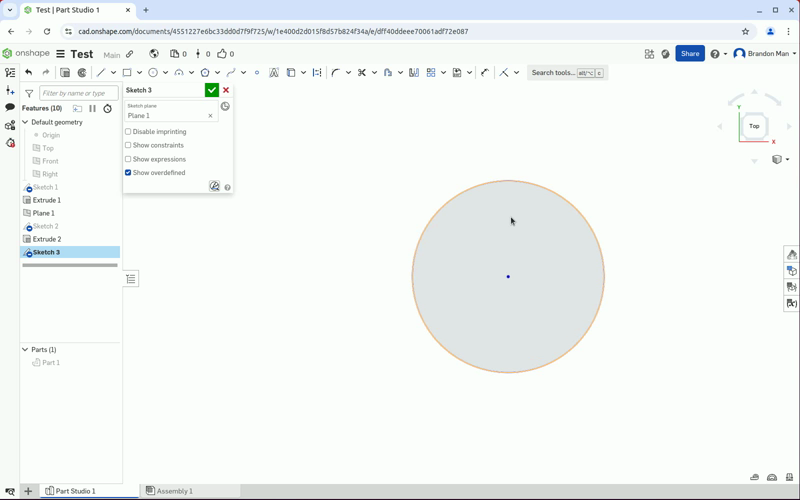
scroll(6)
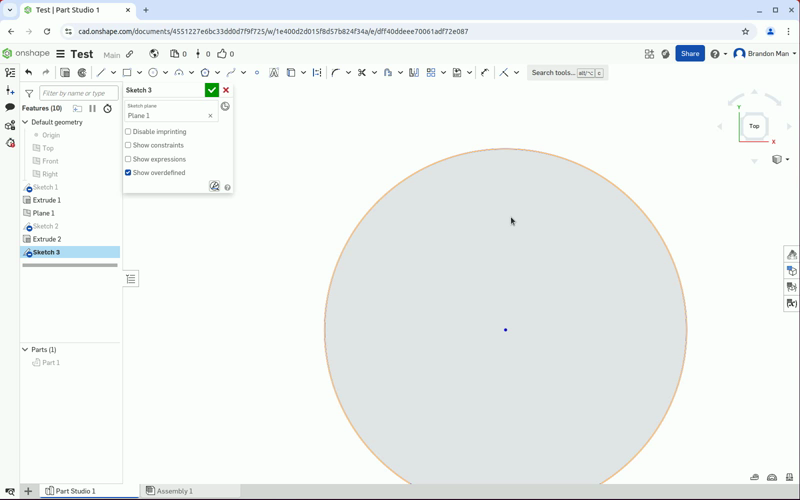
click(511, 216)
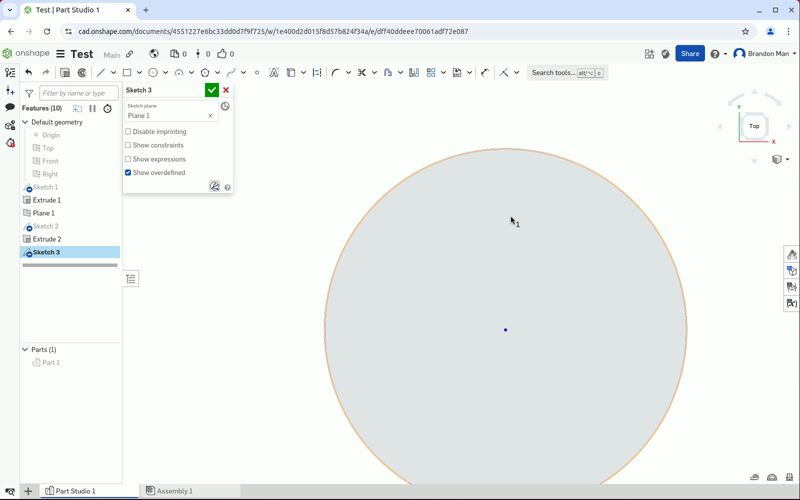
scroll(-6)
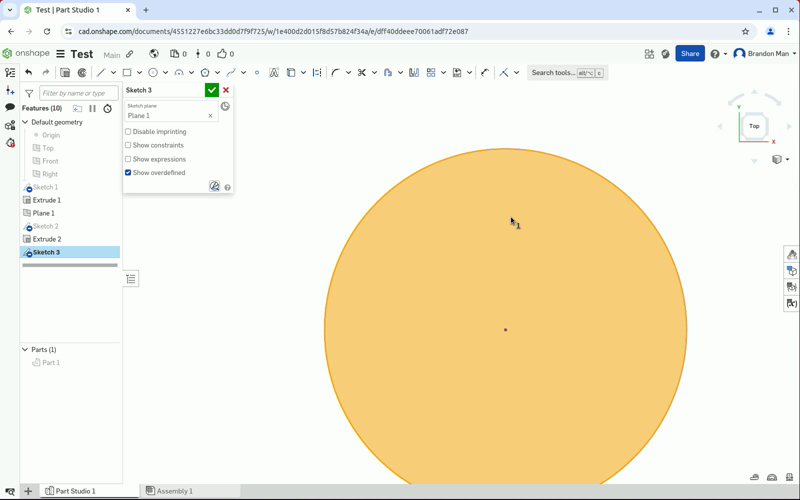
scroll(-6)
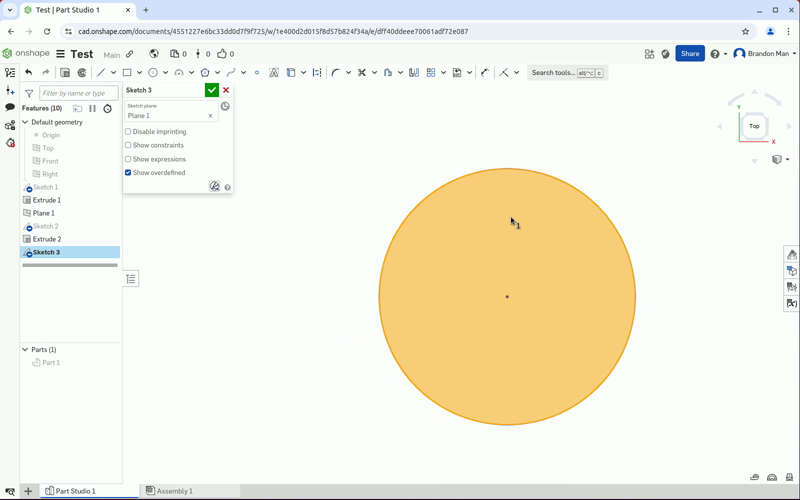
scroll(-6)
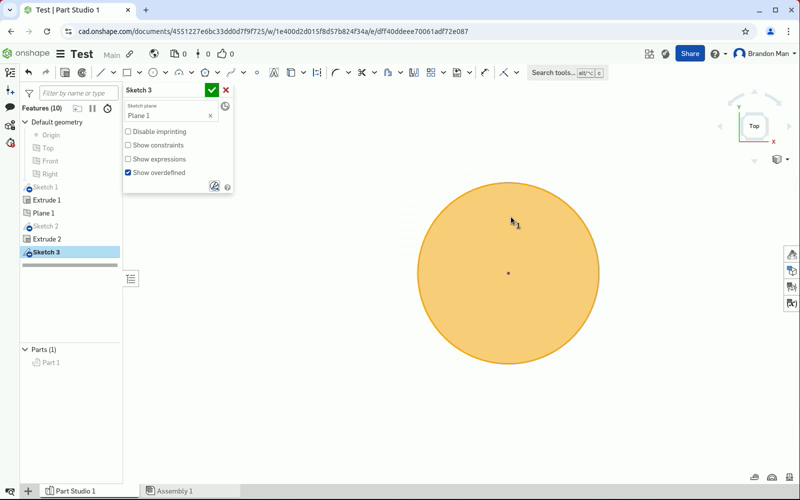
scroll(-6)
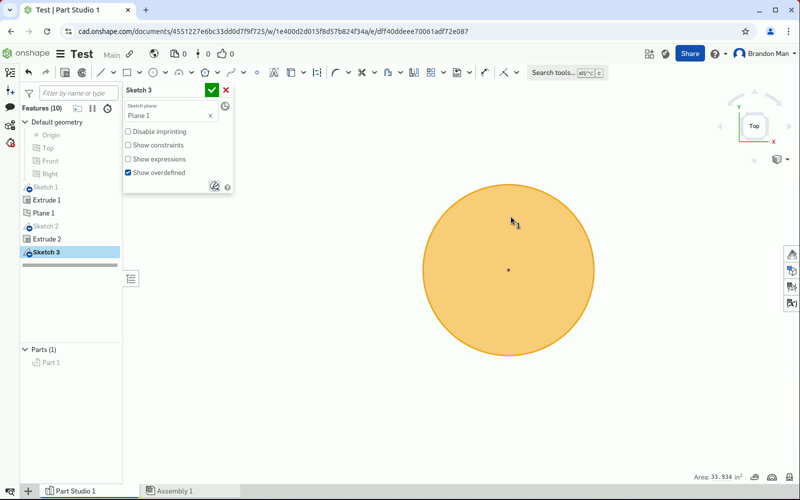
scroll(-6)
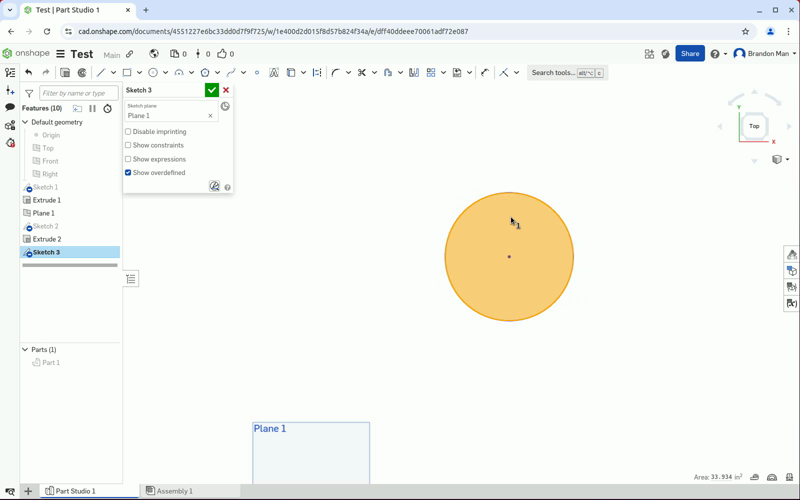
scroll(-6)
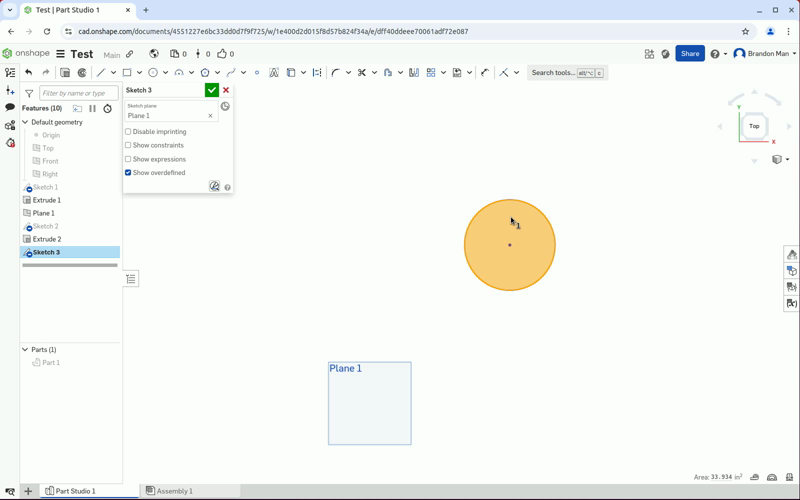
scroll(-6)
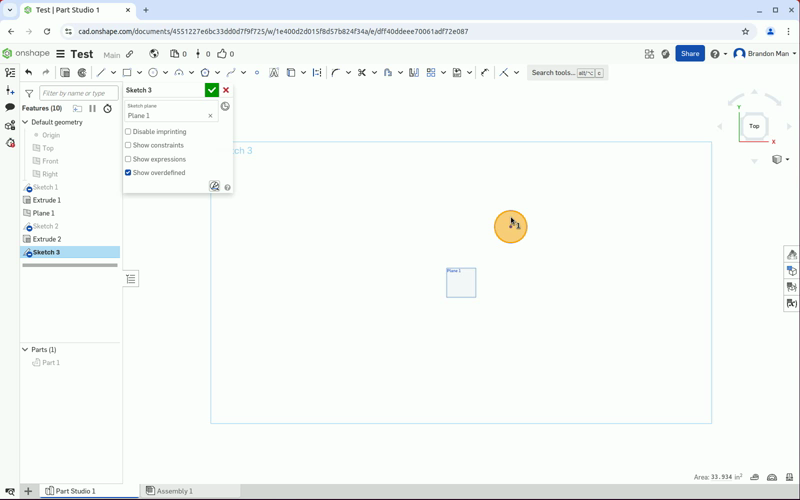
mouse_move(73, 352)
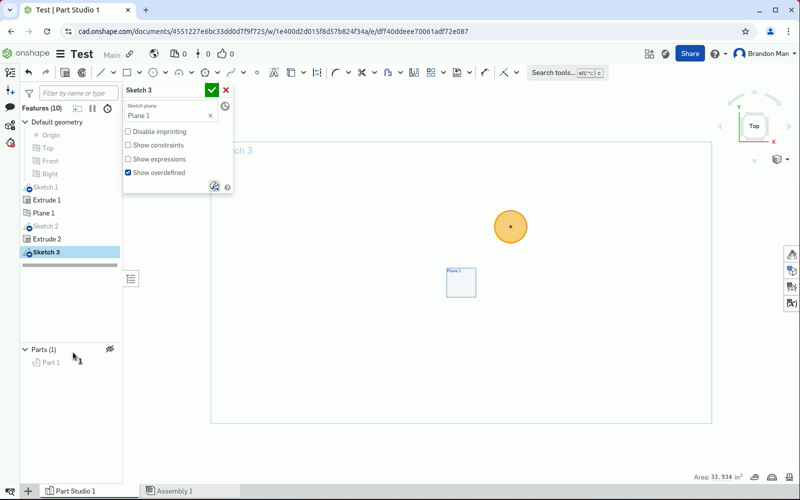
key(shift+y)
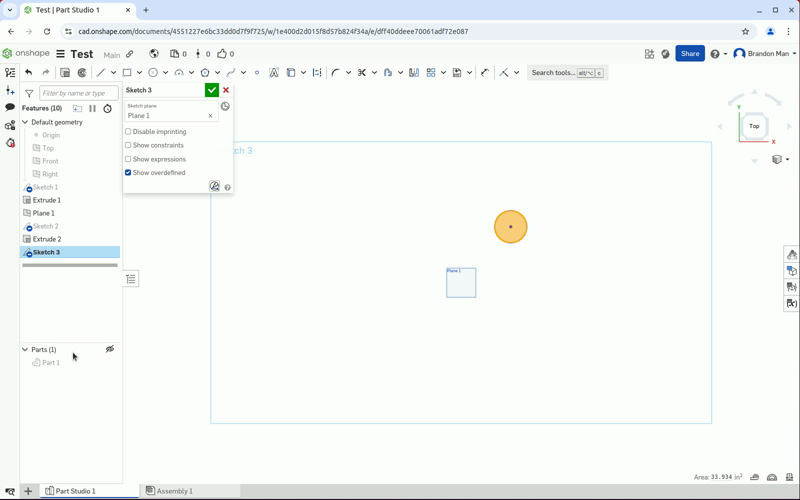
key(shift+e)
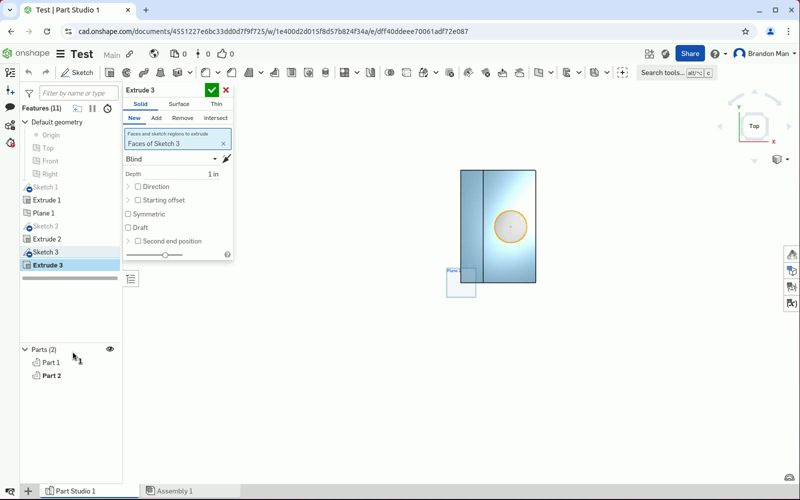
mouse_move(143, 106)
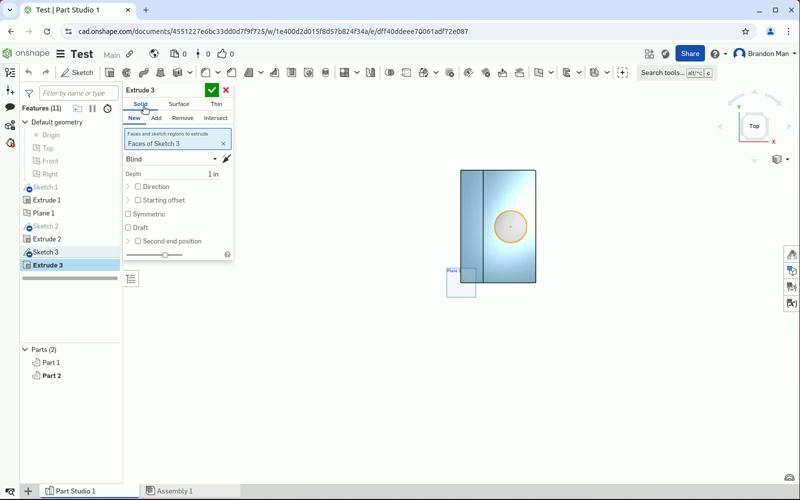
click(143, 106)
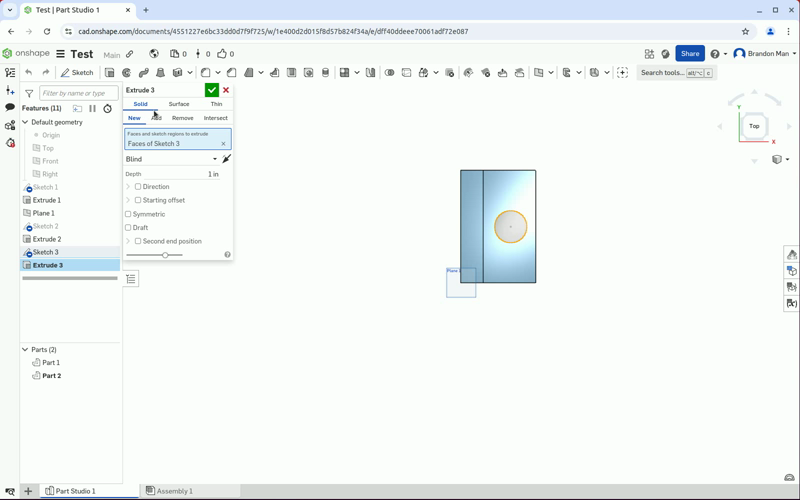
mouse_move(186, 120)
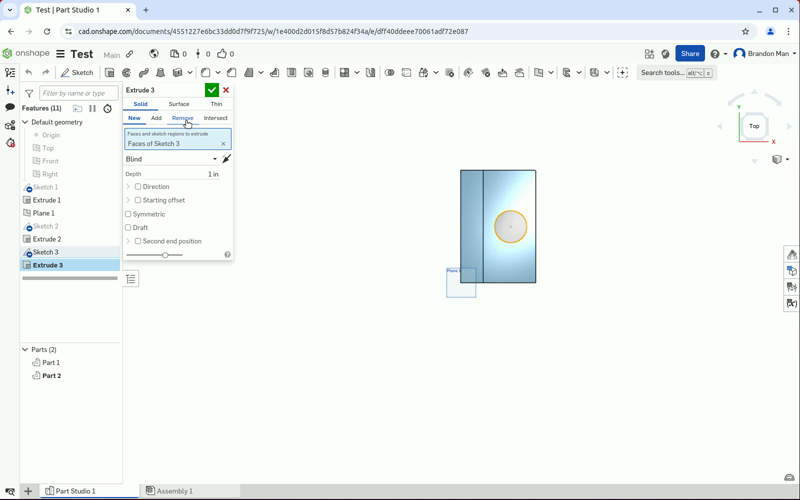
click(186, 120)
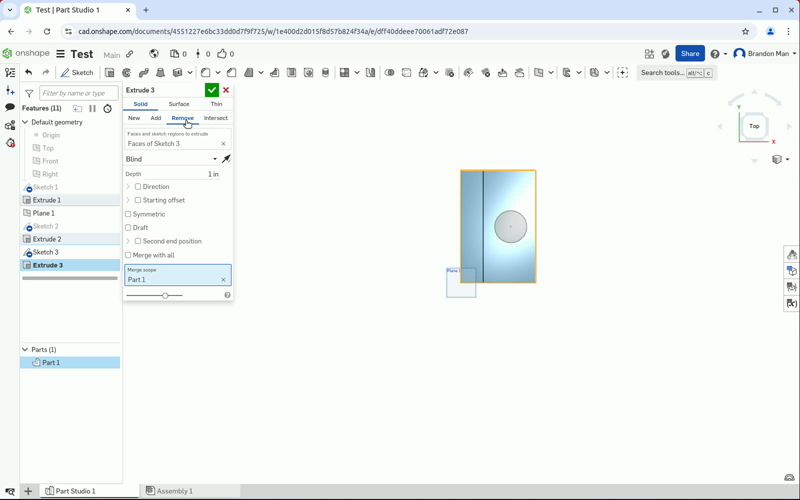
key(tab, 4)
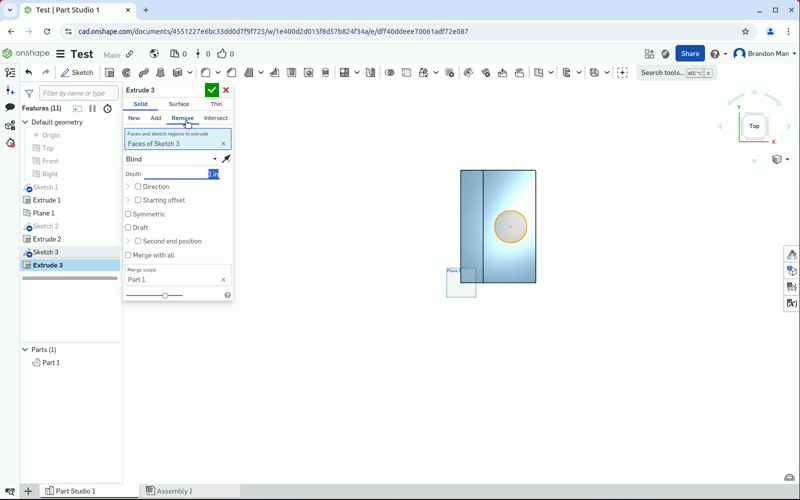
text(30.811)
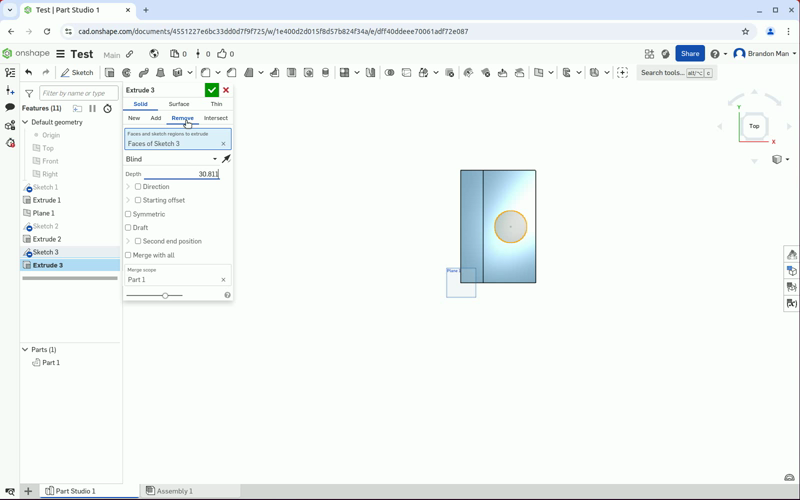
key(tab, 6)
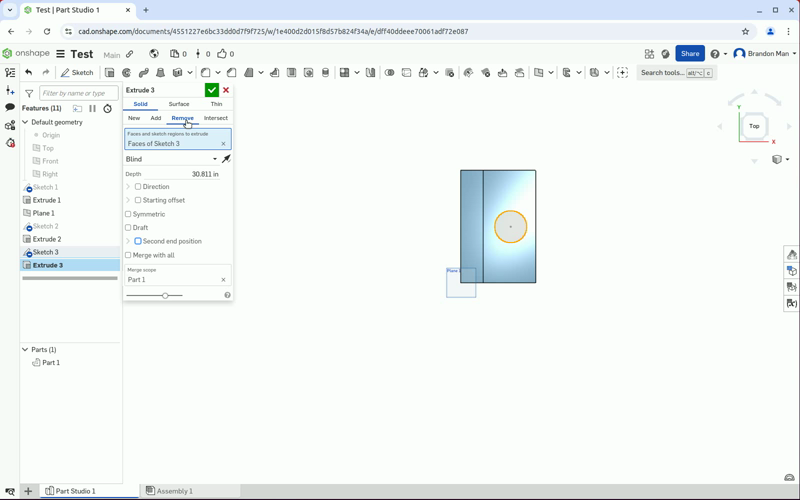
key(space)
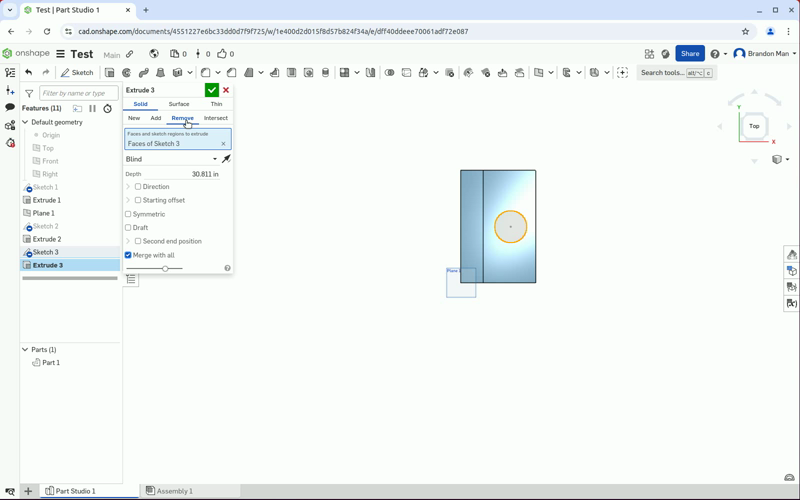
key(enter)
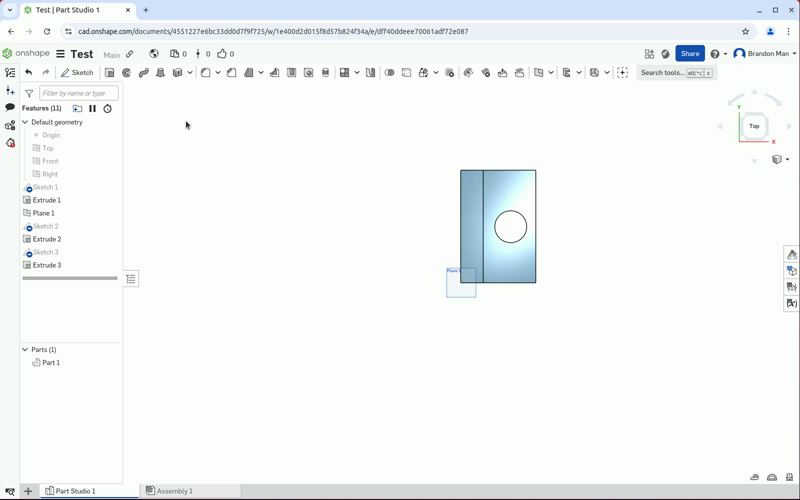
key(shift+h)
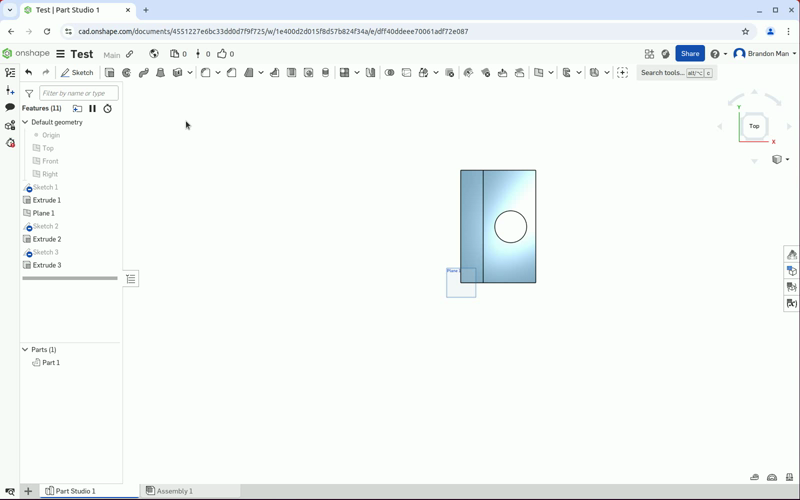
key(shift+h)
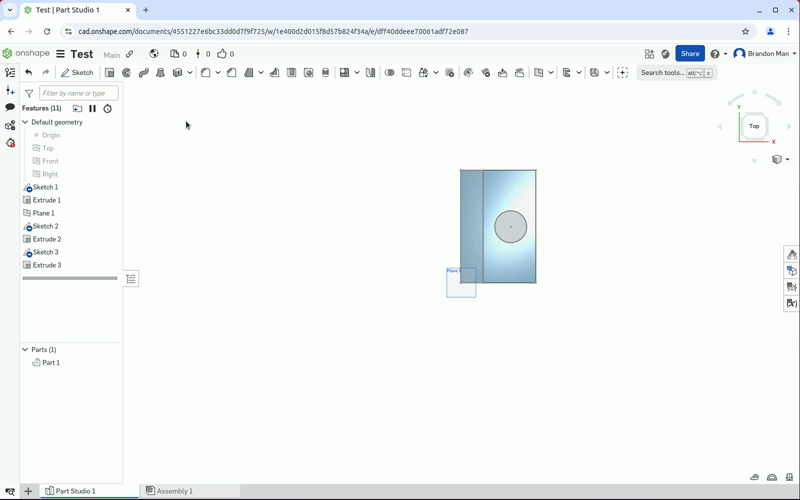
key(shift+7)
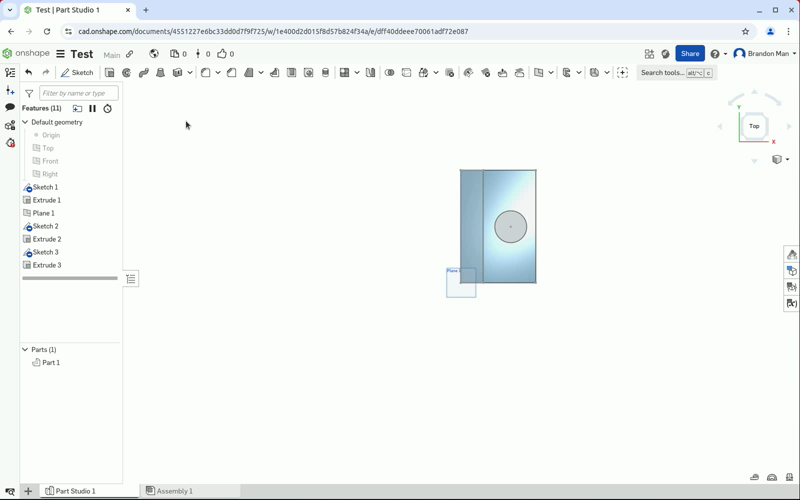
key(up, 3)
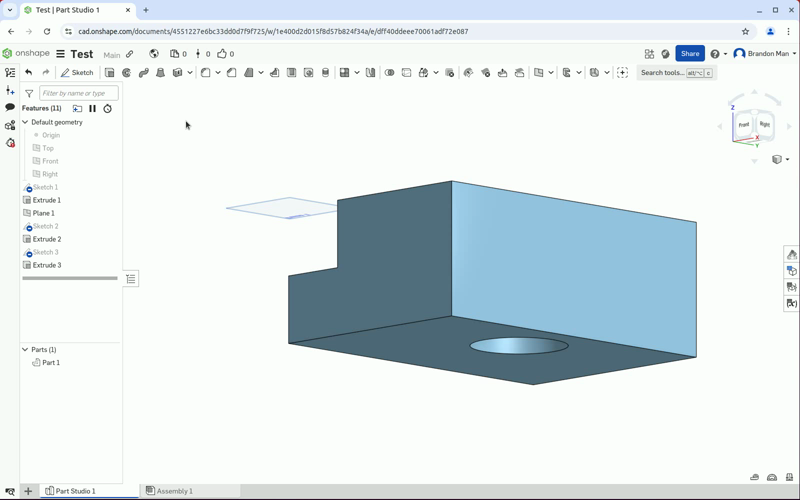
key(left, 3)
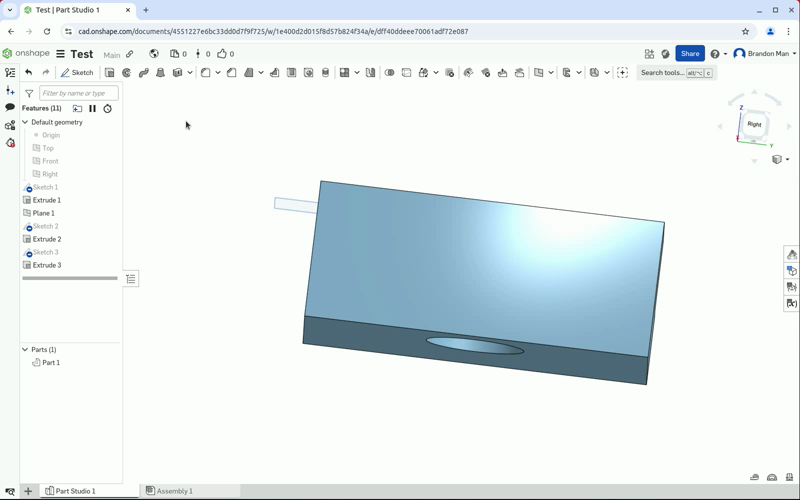
key(right, 3)
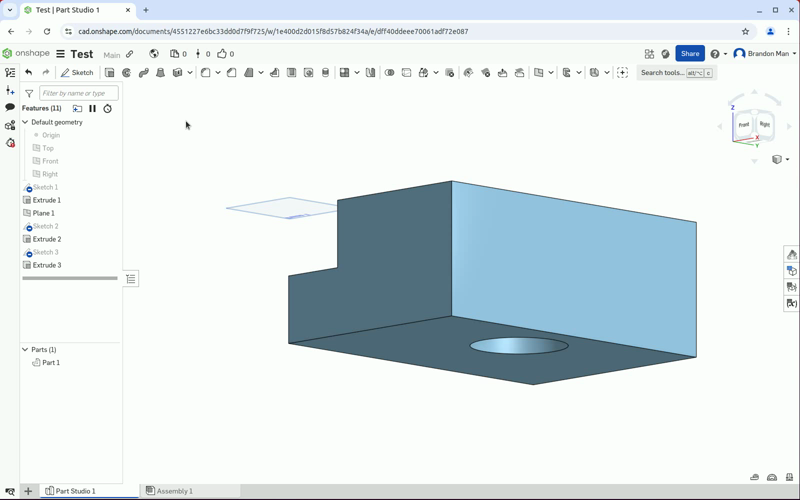
key(down, 3)
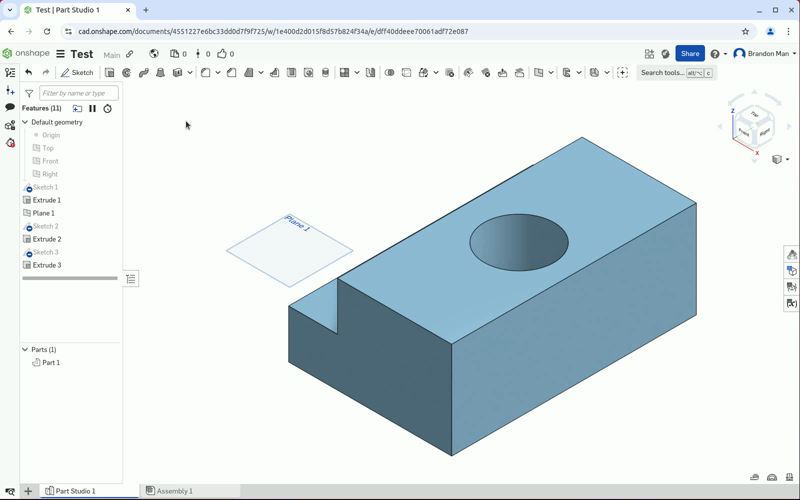
mouse_move(73, 189)
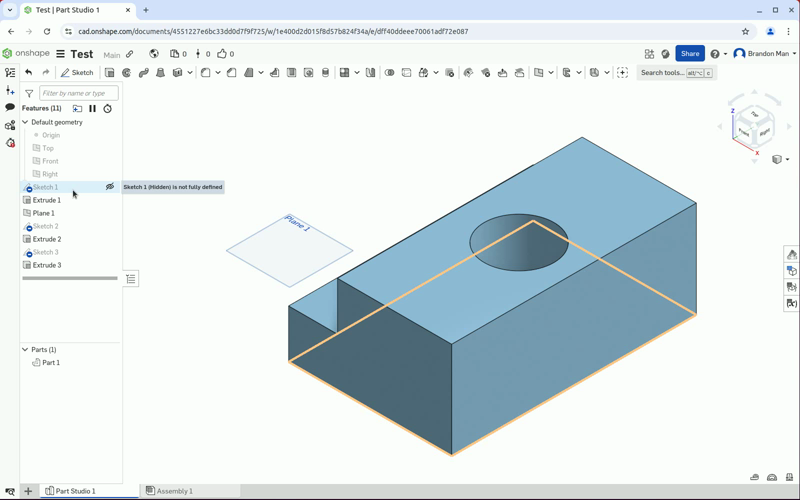
click(73, 189)